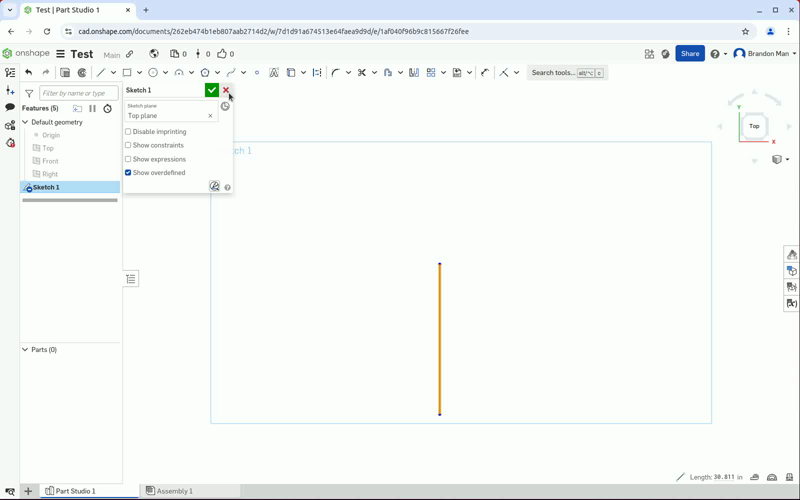
key(shift+h)
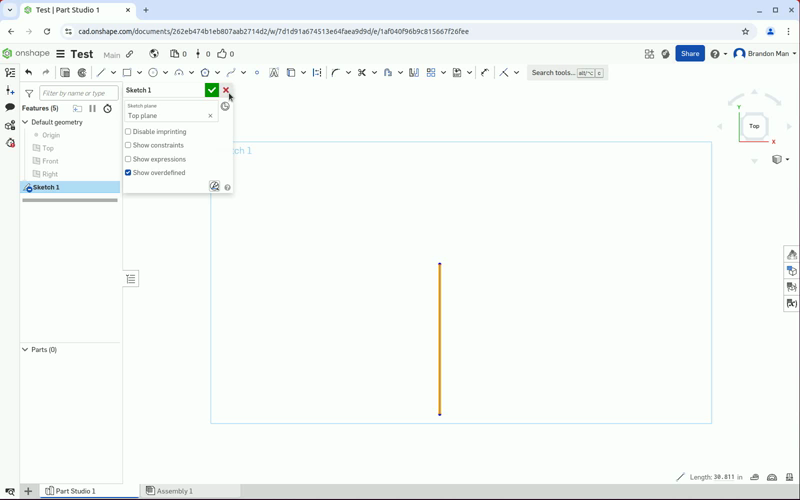
key(shift+s)
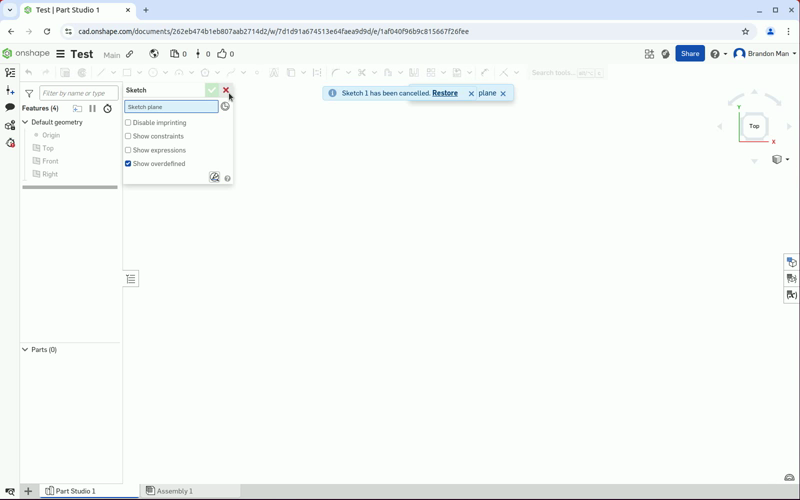
mouse_move(73, 150)
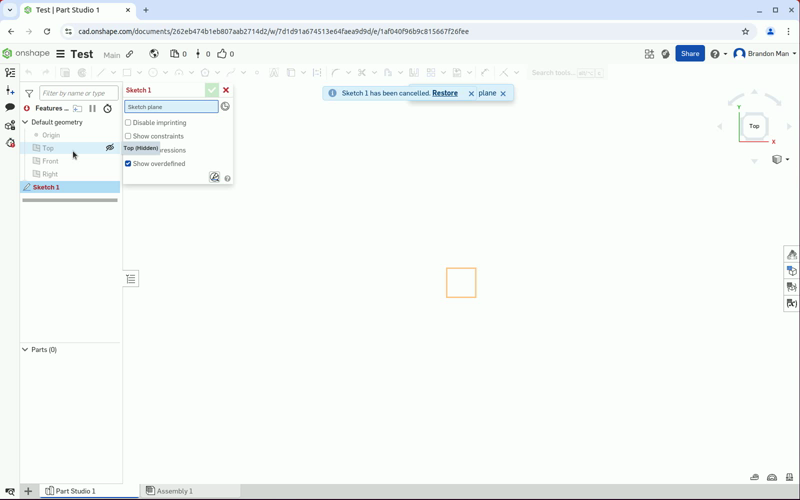
click(73, 150)
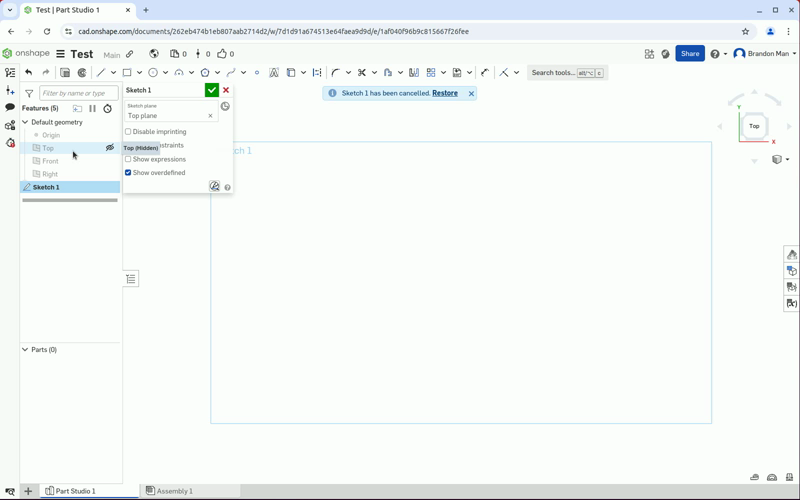
mouse_move(73, 352)
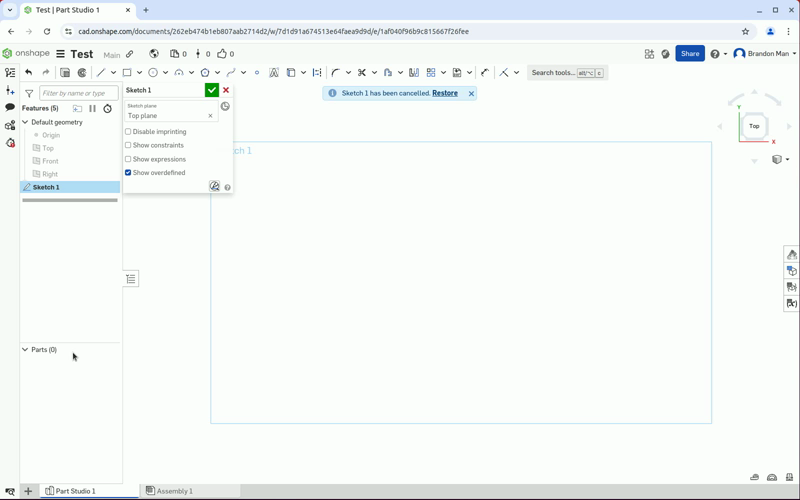
key(y)
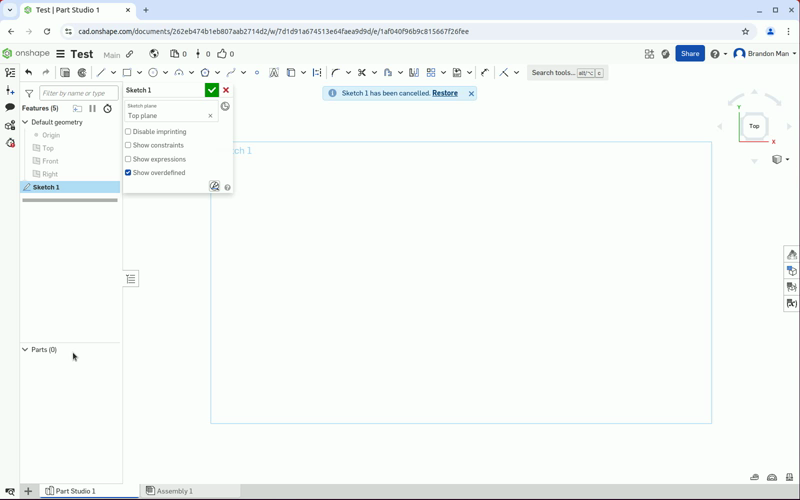
key(c)
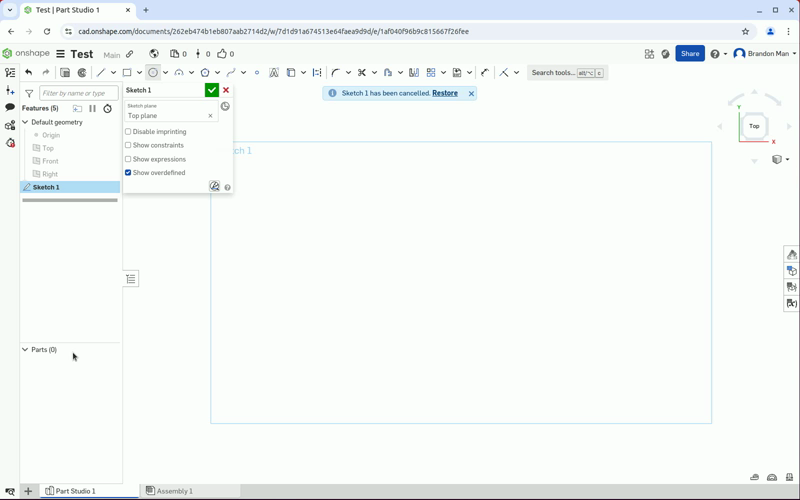
key_down(shift)
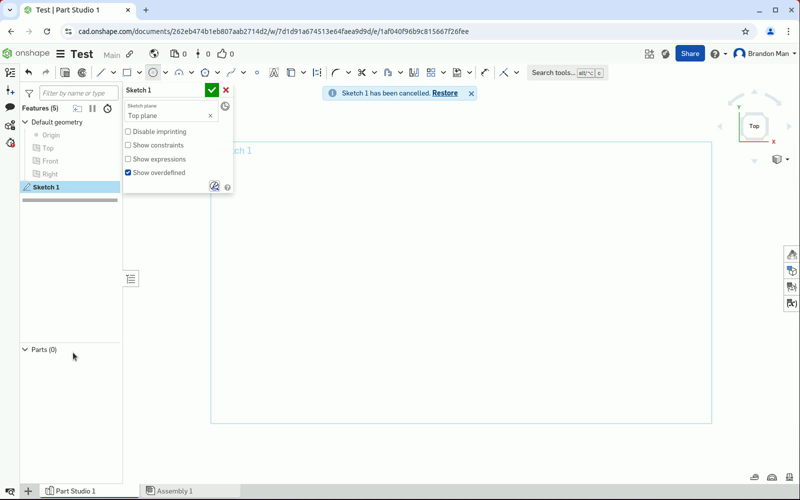
mouse_move(461, 282)
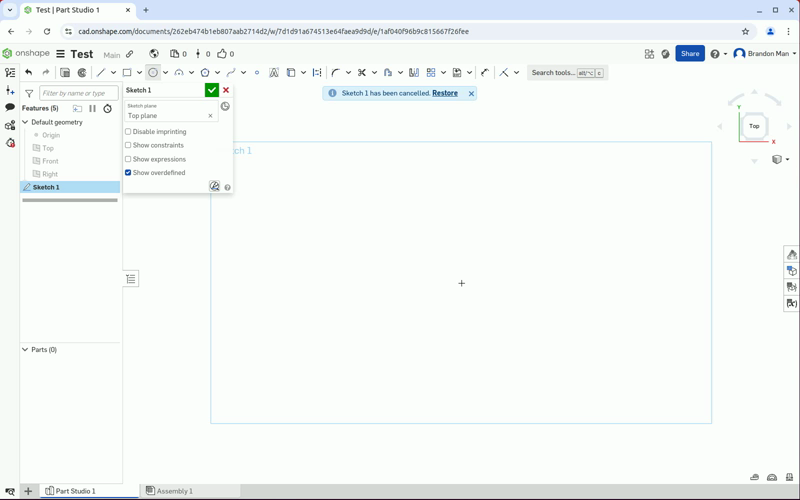
click(461, 282)
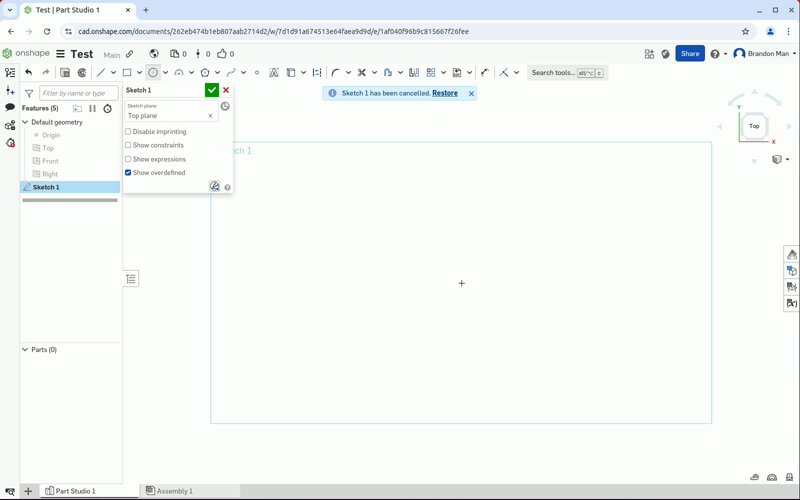
key_up(shift)
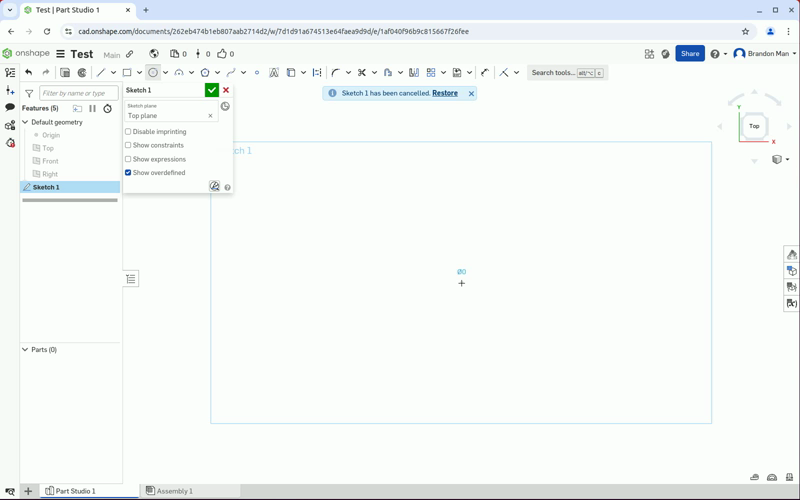
mouse_move(494, 282)
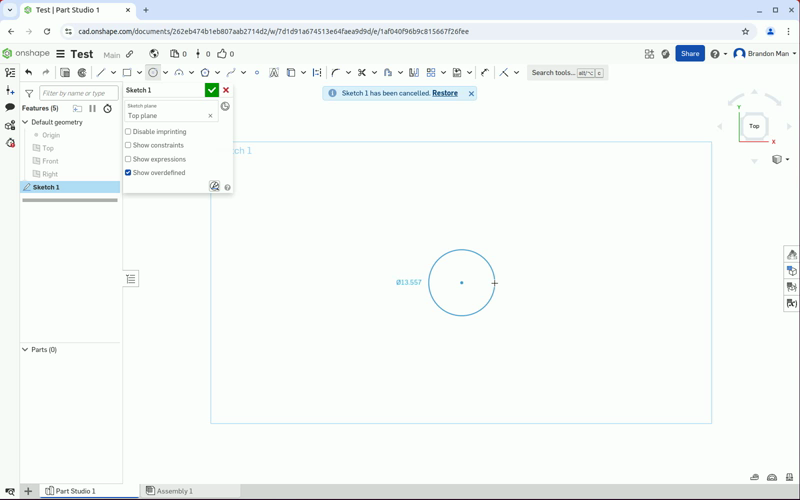
click(494, 282)
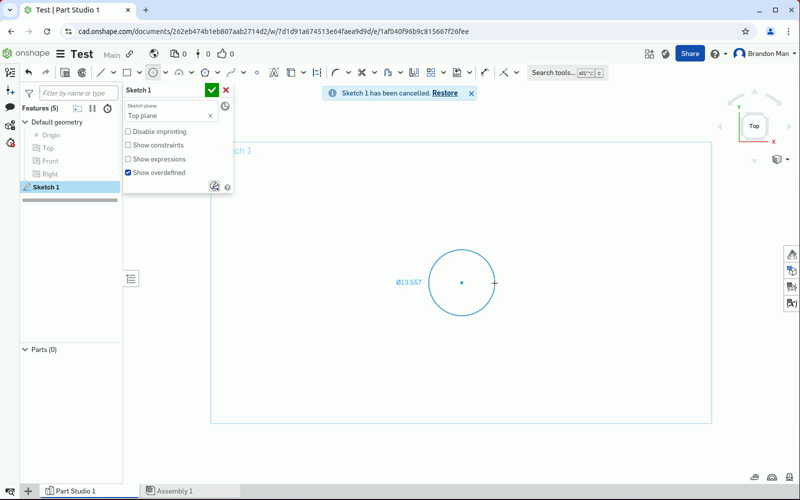
key(esc)
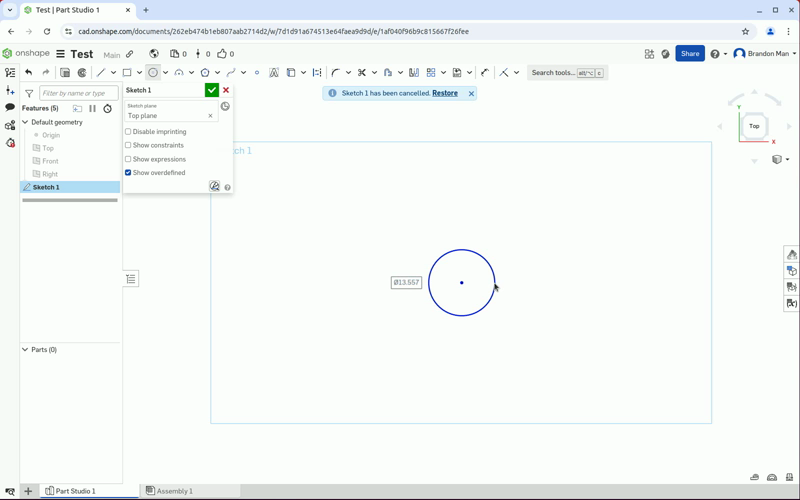
mouse_move(458, 287)
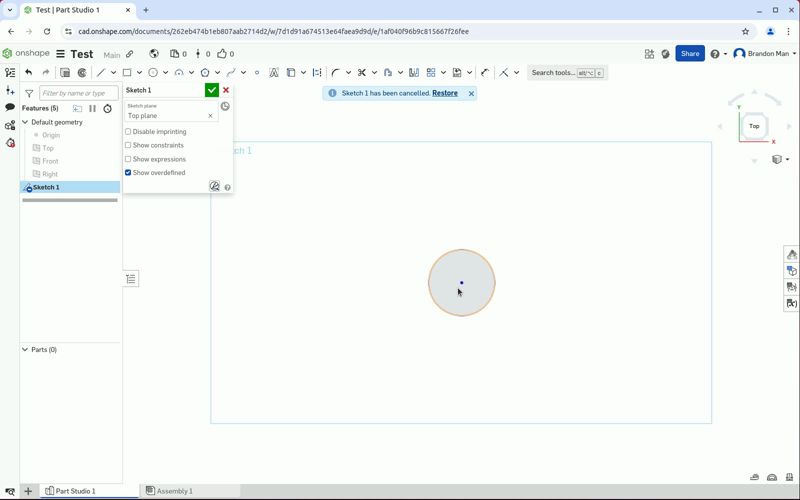
click(458, 287)
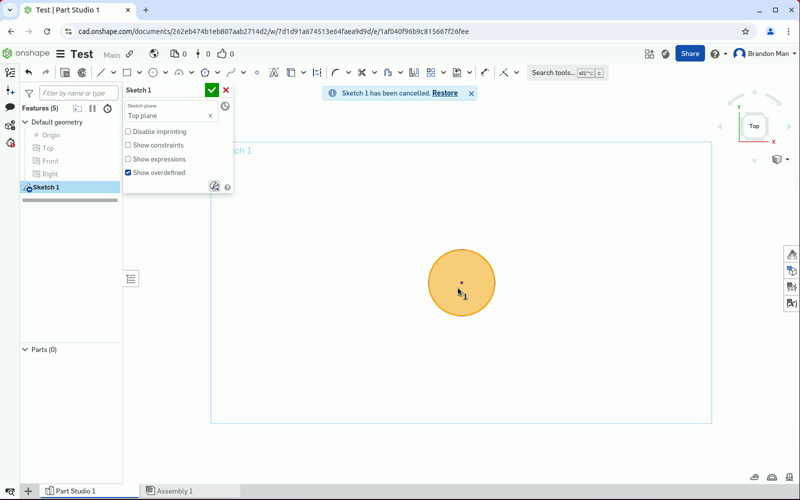
mouse_move(73, 352)
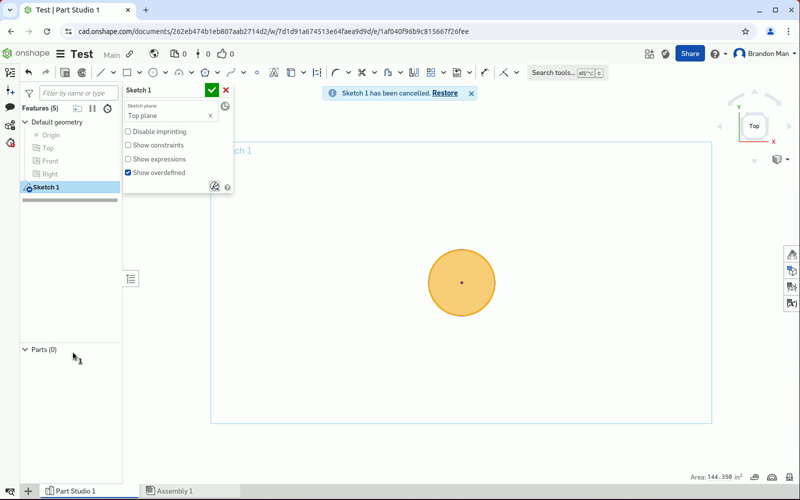
key(shift+y)
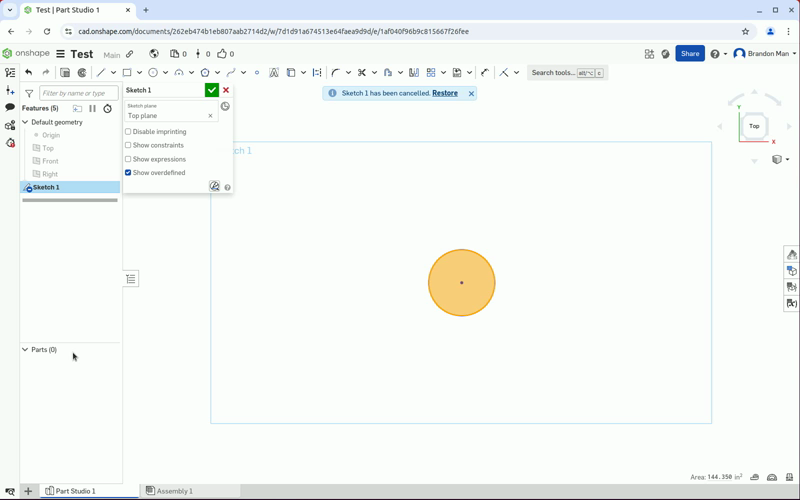
key(shift+e)
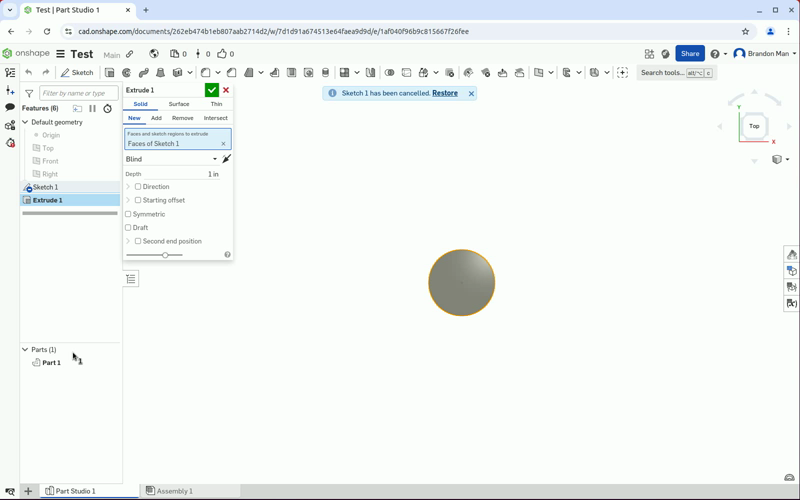
mouse_move(143, 106)
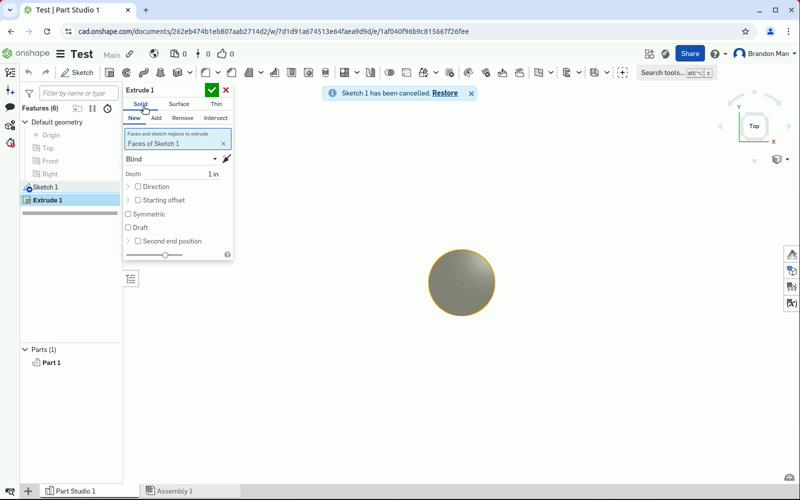
click(143, 106)
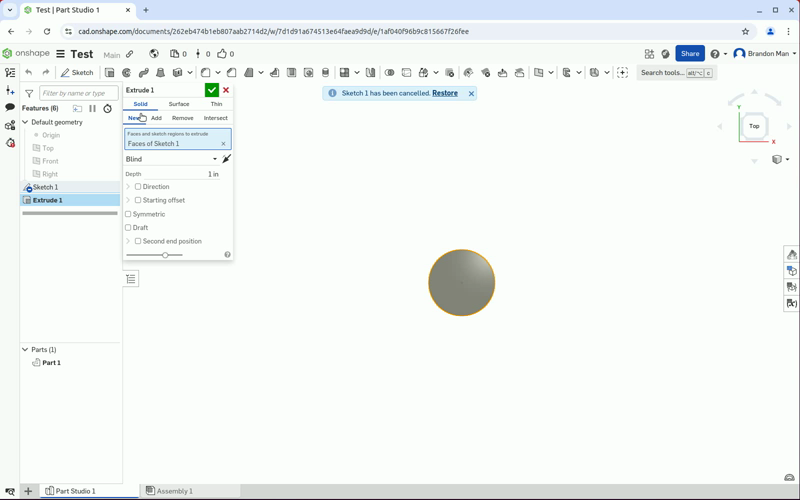
mouse_move(137, 120)
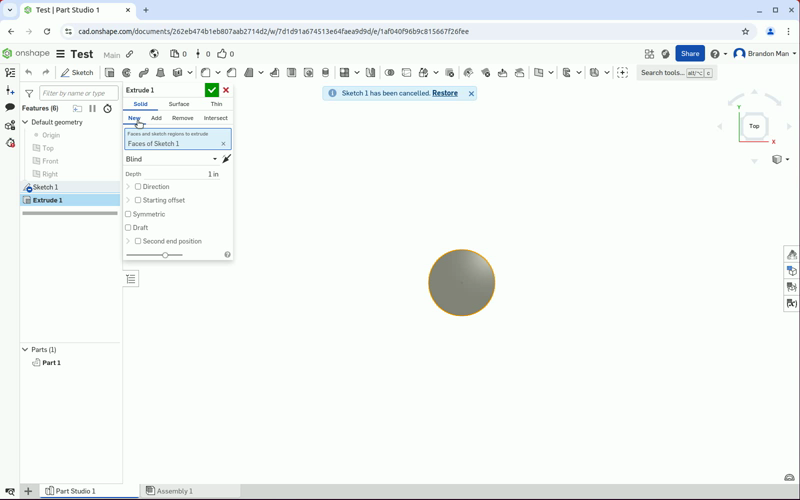
click(137, 120)
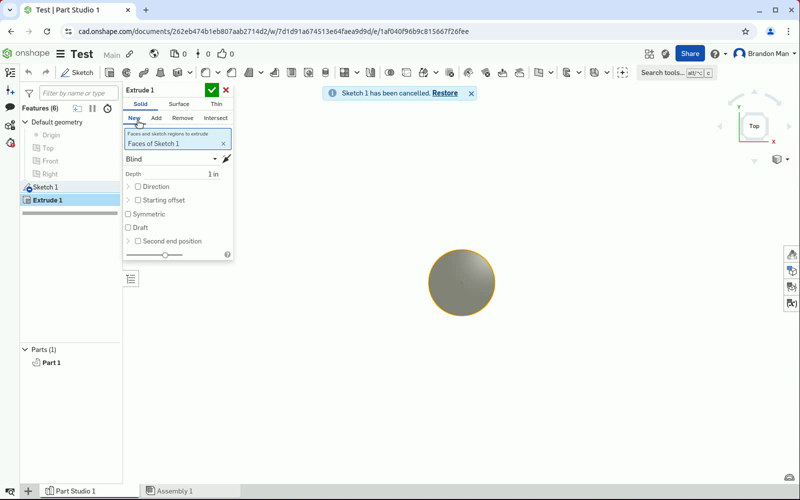
key(tab, 4)
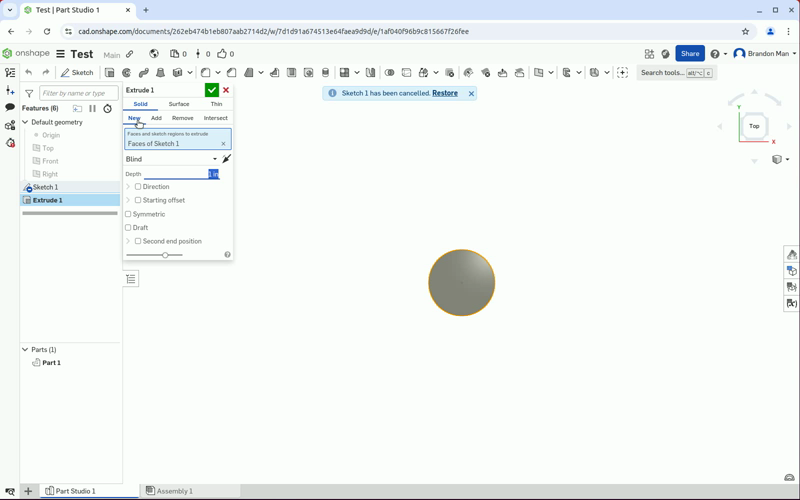
text(16.609)
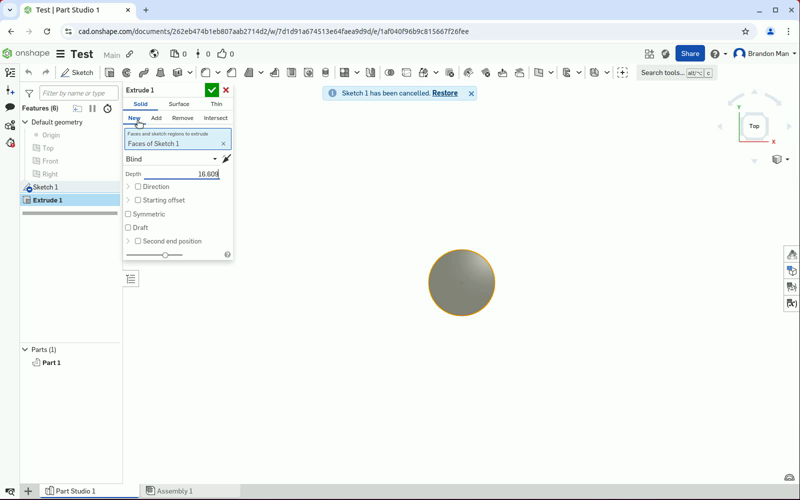
key(enter)
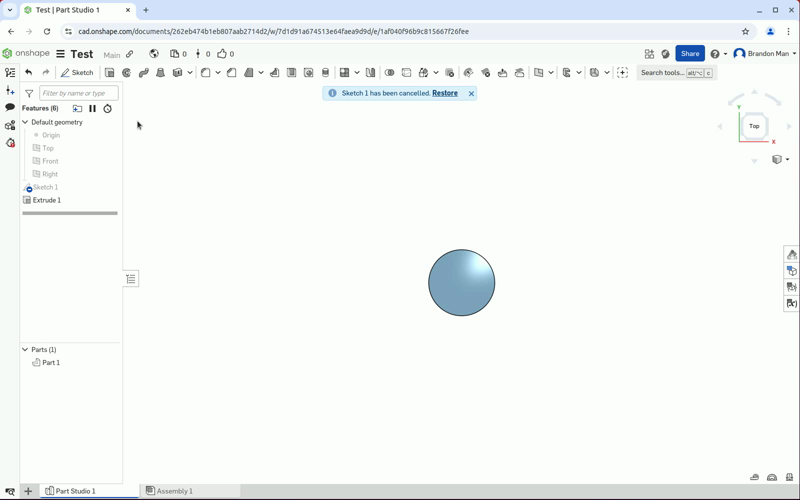
key(shift+h)
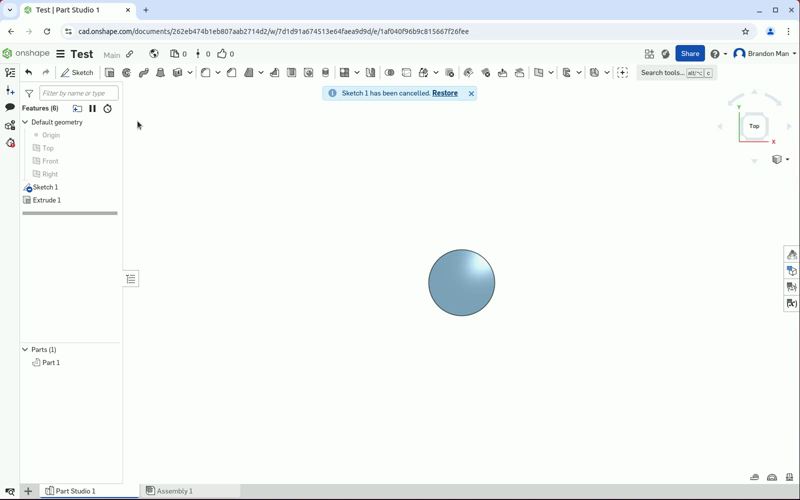
key(shift+h)
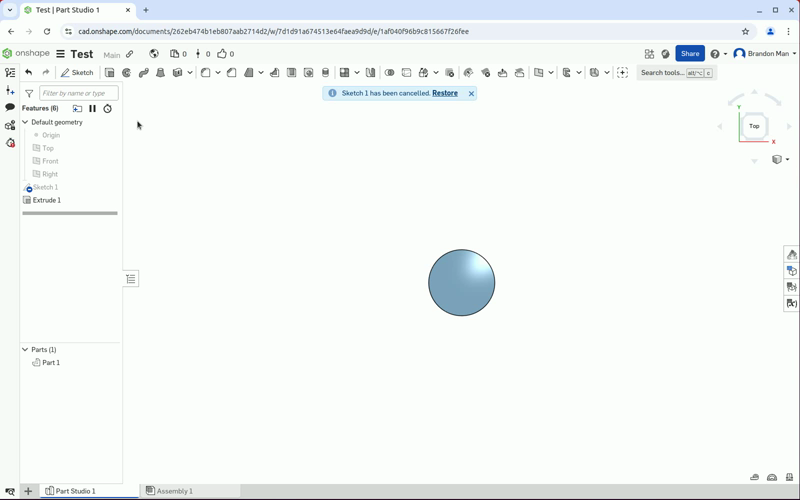
mouse_move(73, 189)
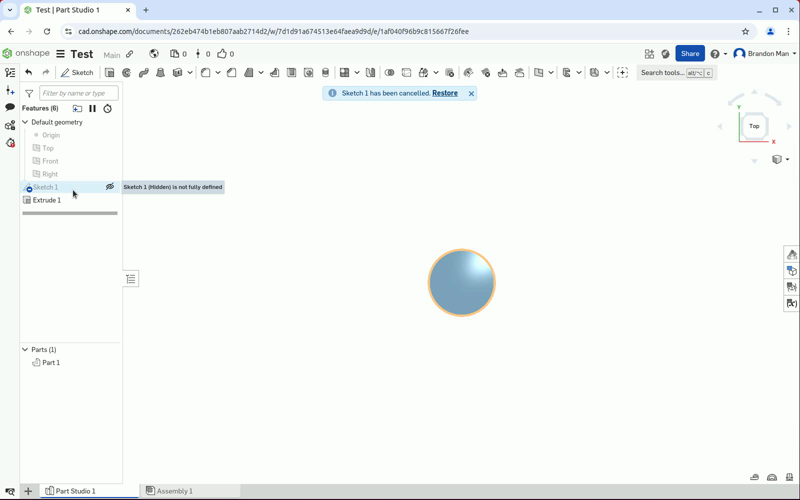
click(73, 189)
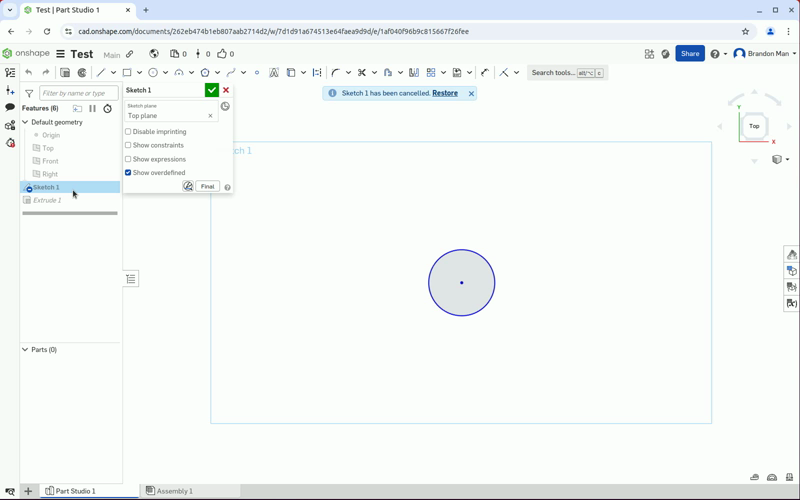
mouse_move(229, 92)
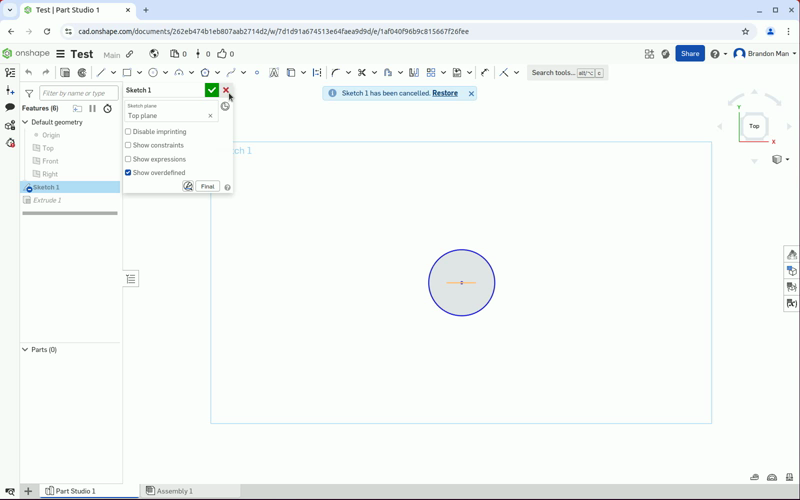
click(229, 92)
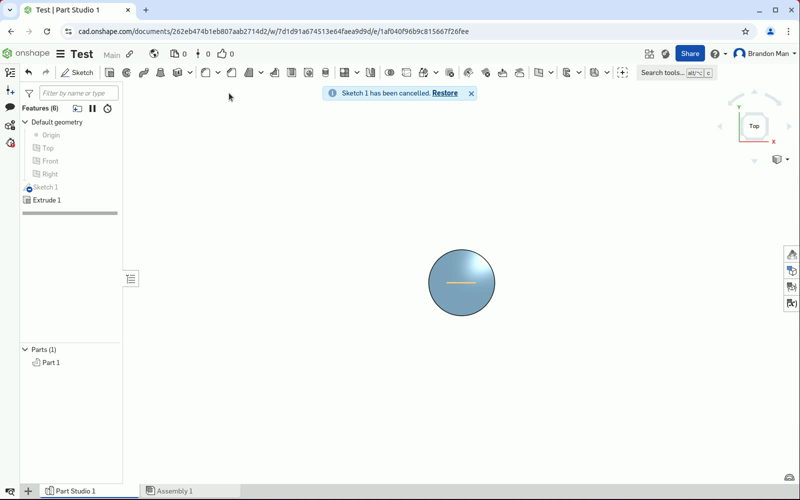
mouse_move(73, 352)
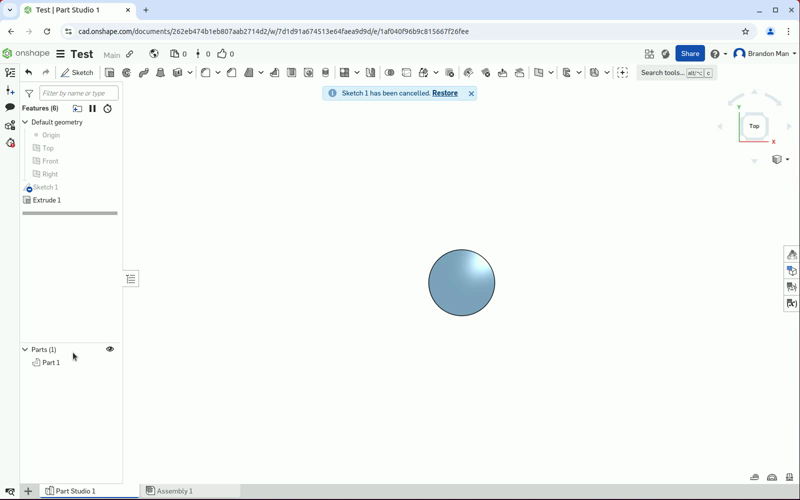
key(y)
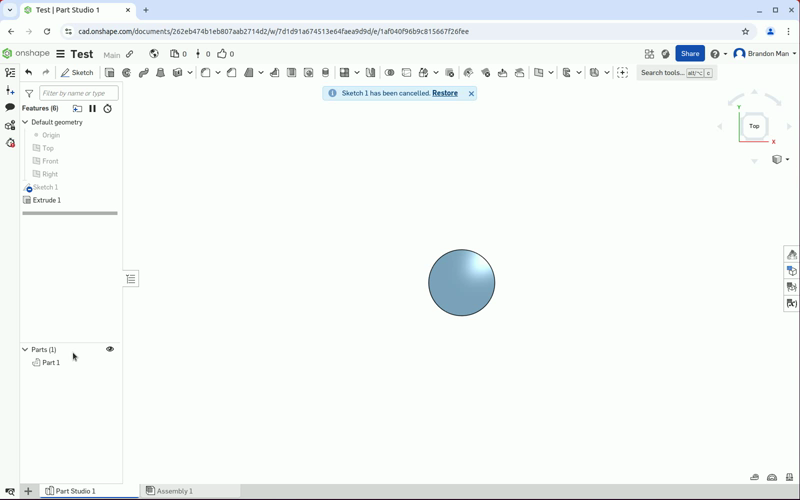
key(shift+p)
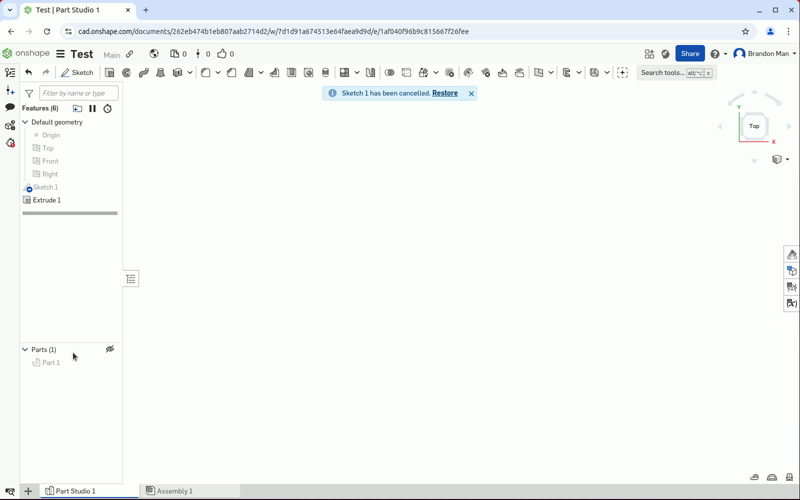
key(space)
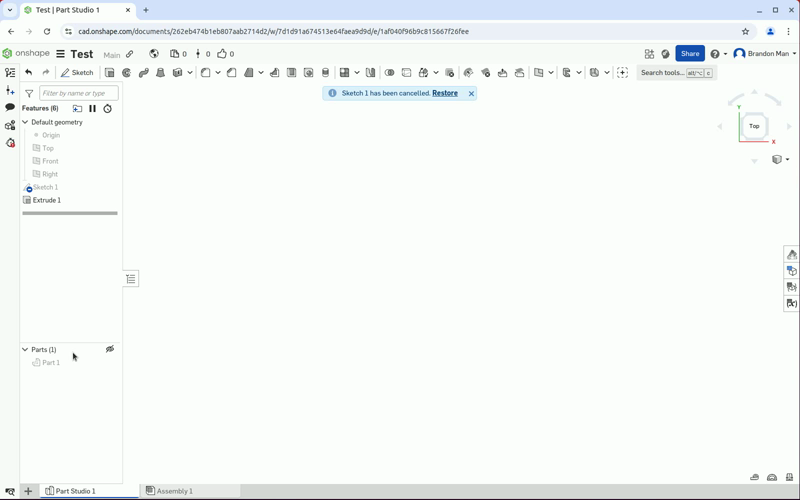
key_down(shift)
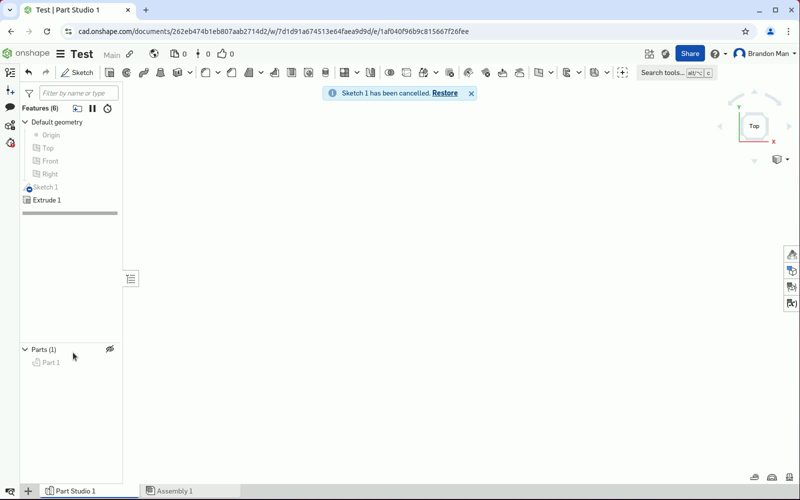
key(up)
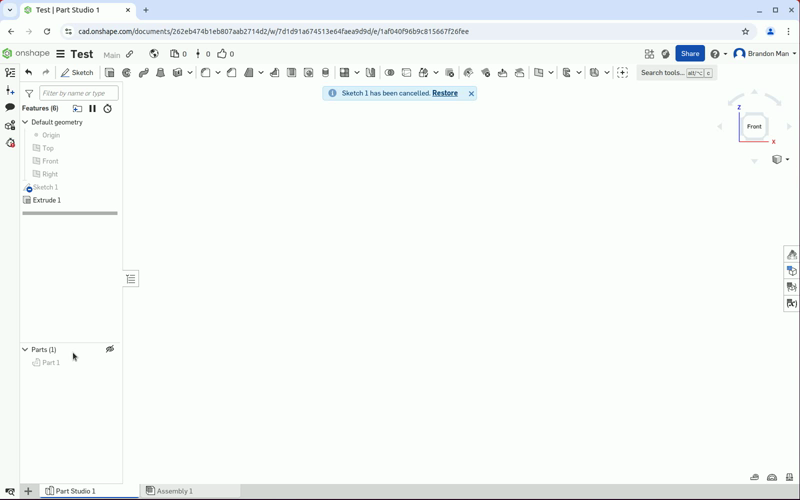
key_up(shift)
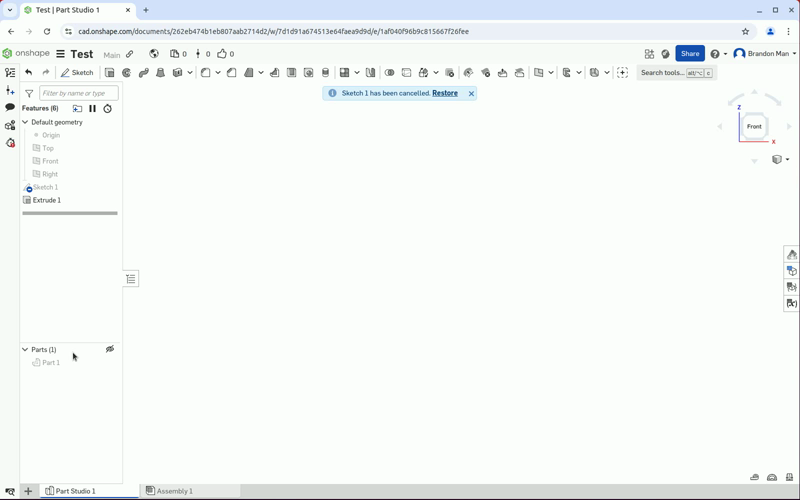
key(space)
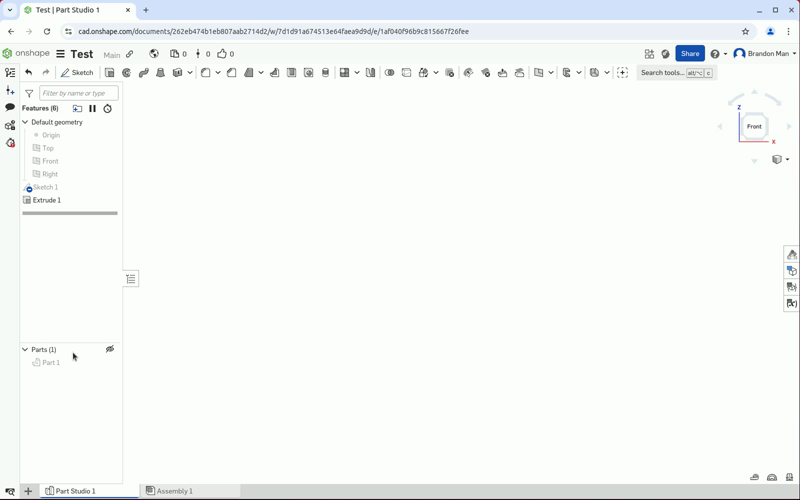
key_down(shift)
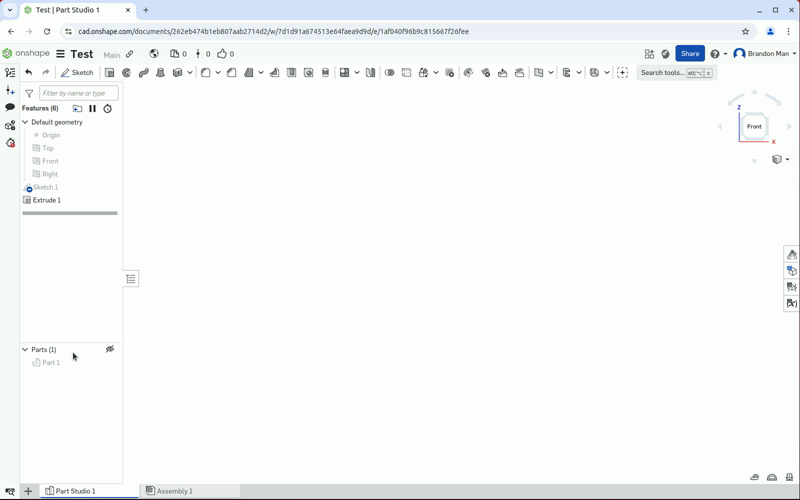
key(left)
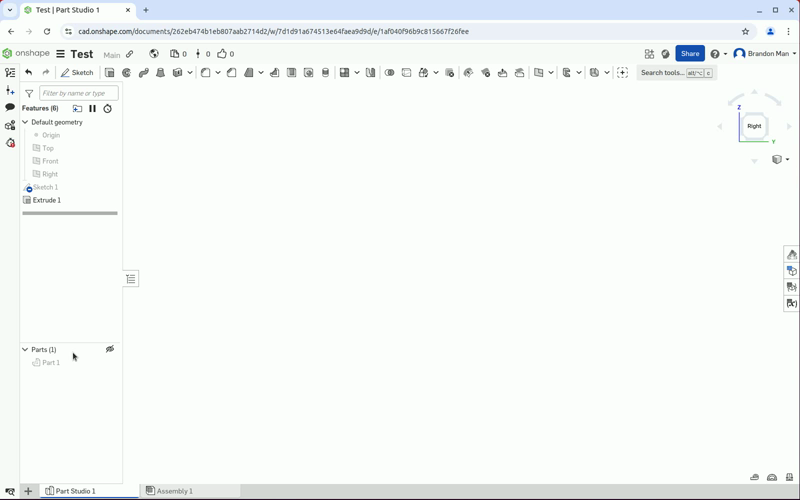
key_up(shift)
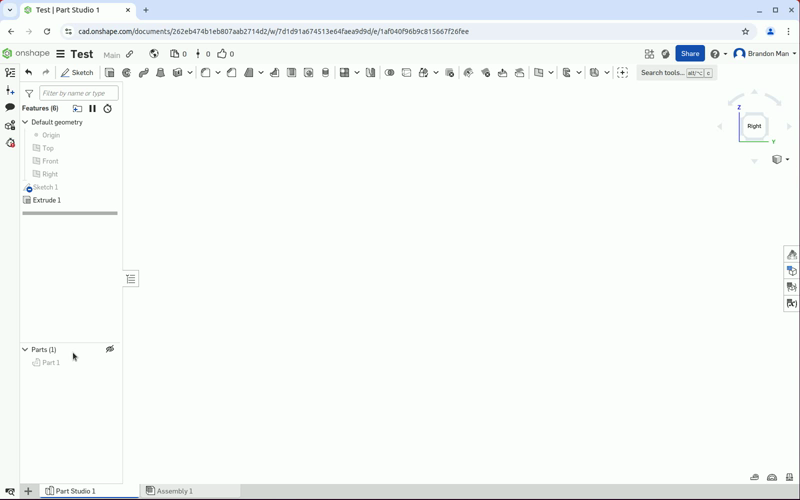
mouse_move(73, 352)
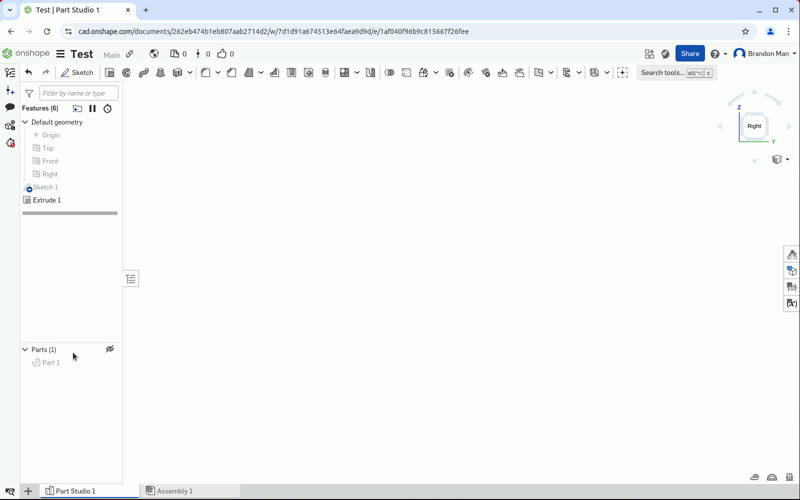
key(shift+y)
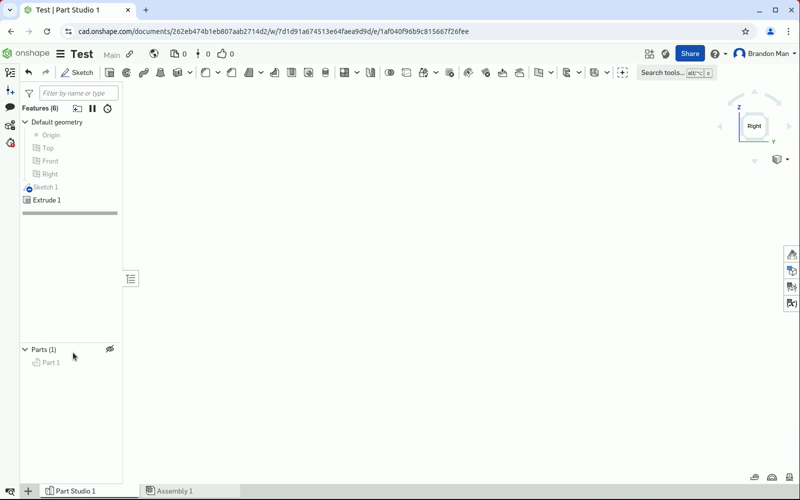
key(shift+s)
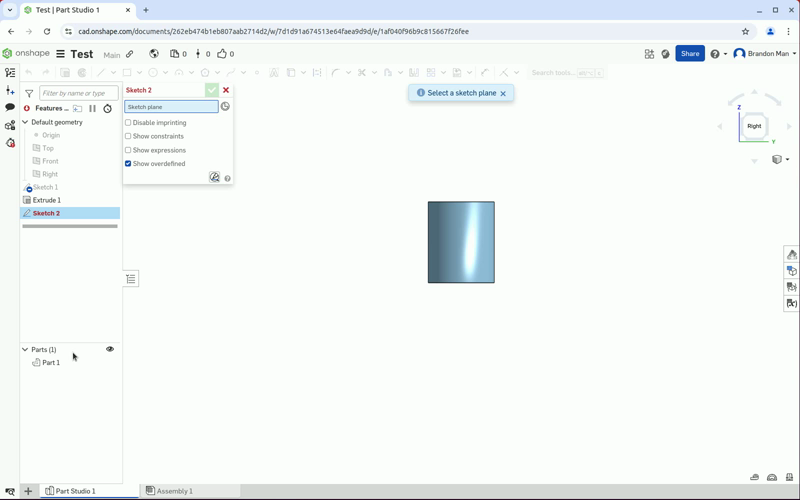
mouse_move(73, 176)
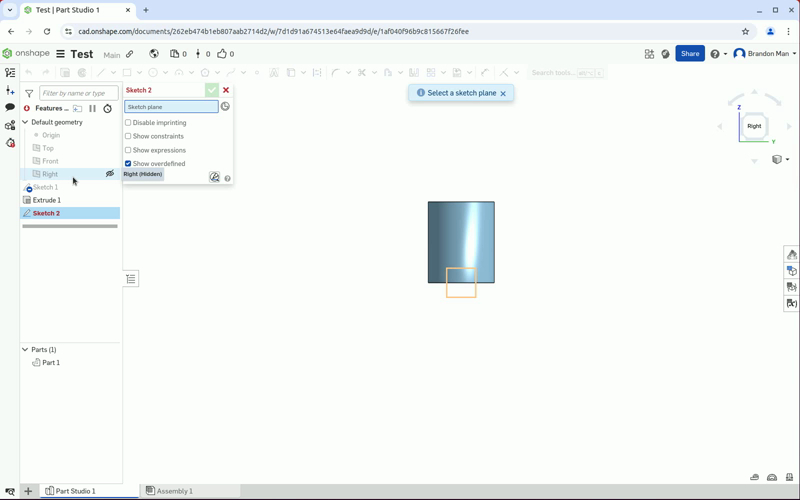
click(73, 176)
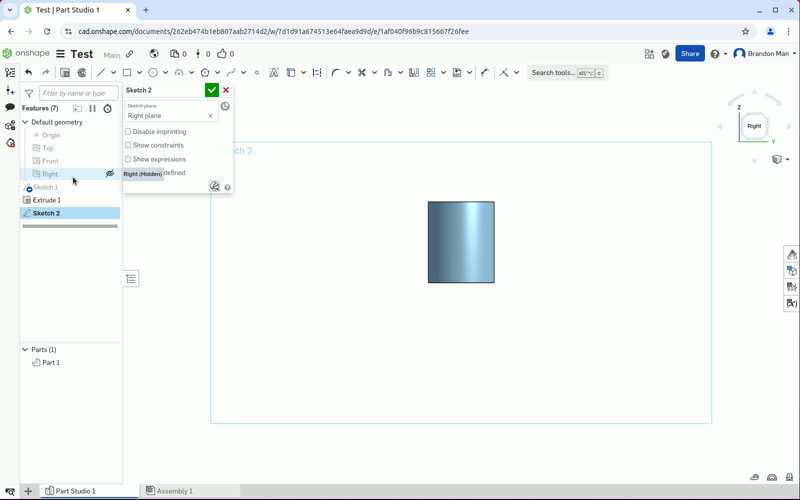
mouse_move(73, 352)
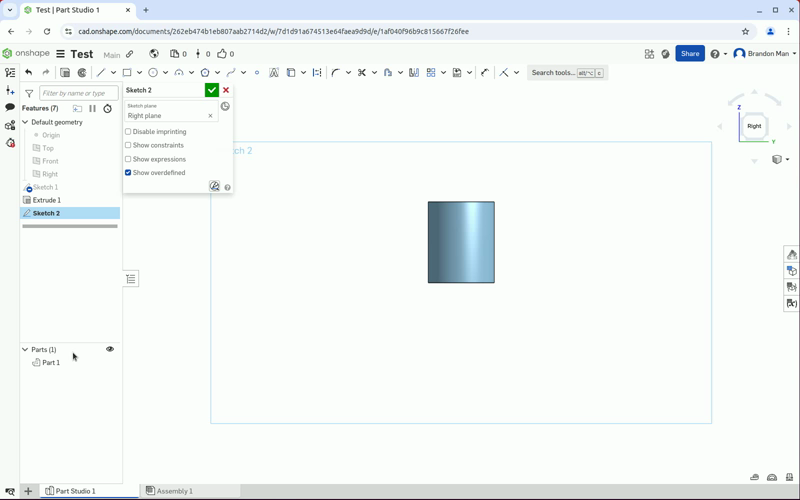
key(y)
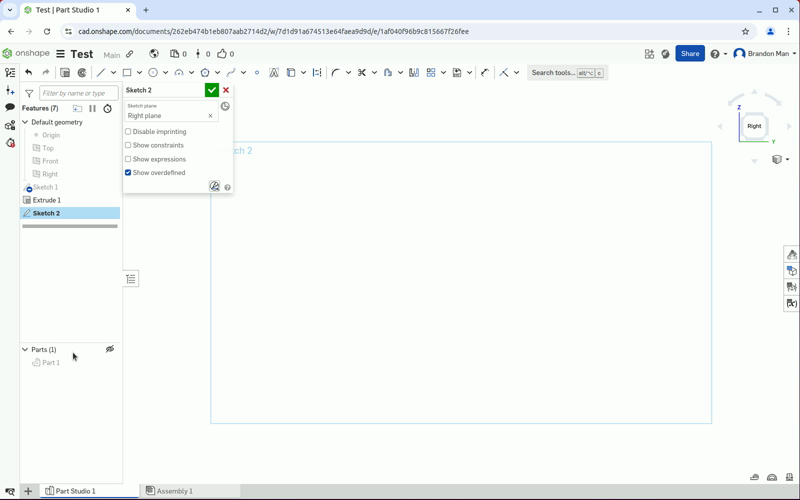
key(l)
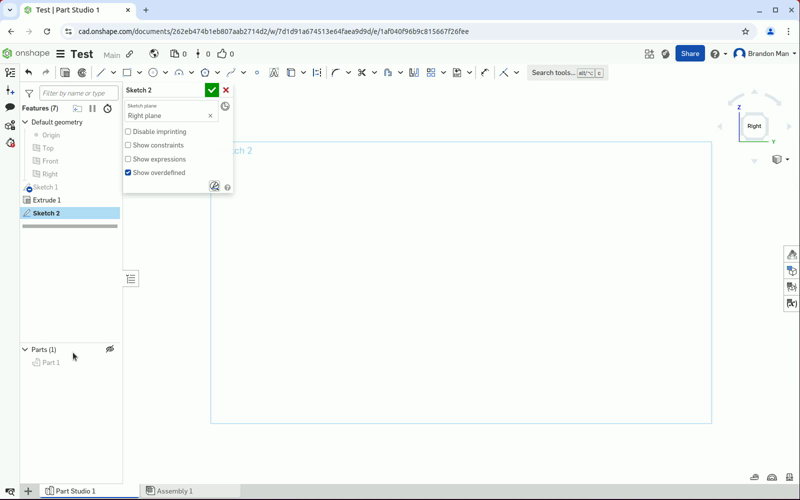
key_down(shift)
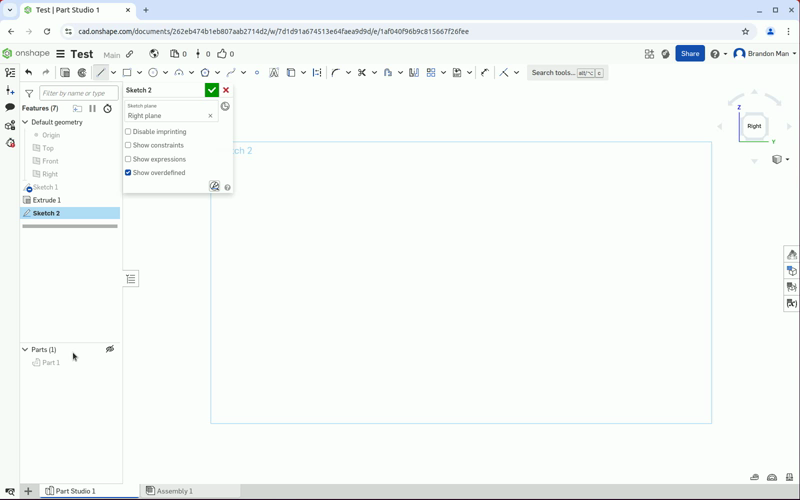
mouse_move(451, 257)
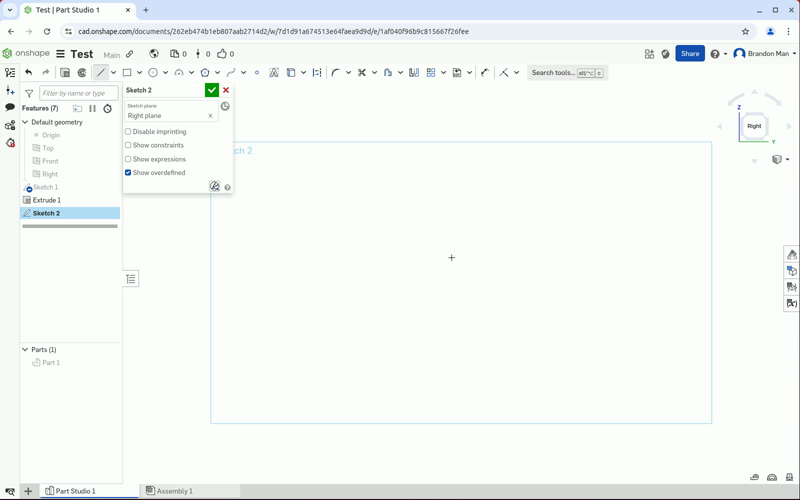
click(451, 257)
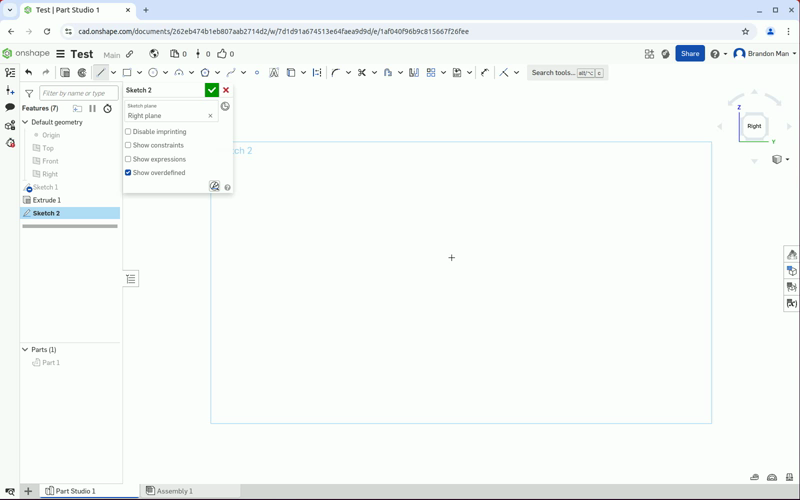
key_up(shift)
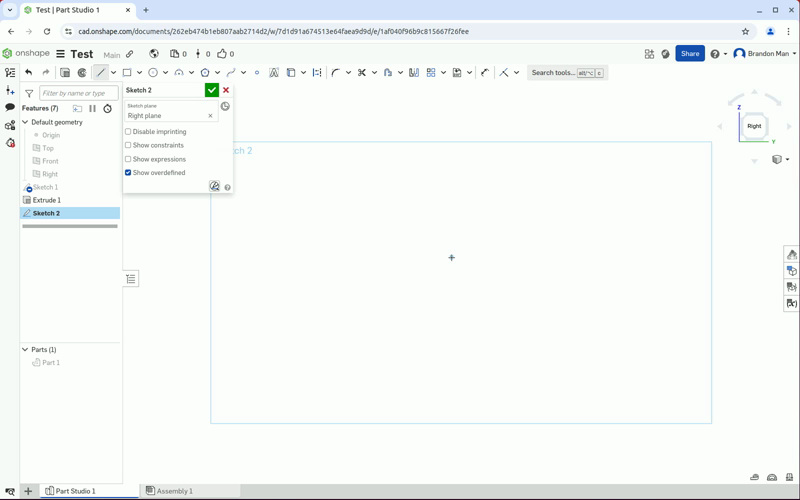
key_down(shift)
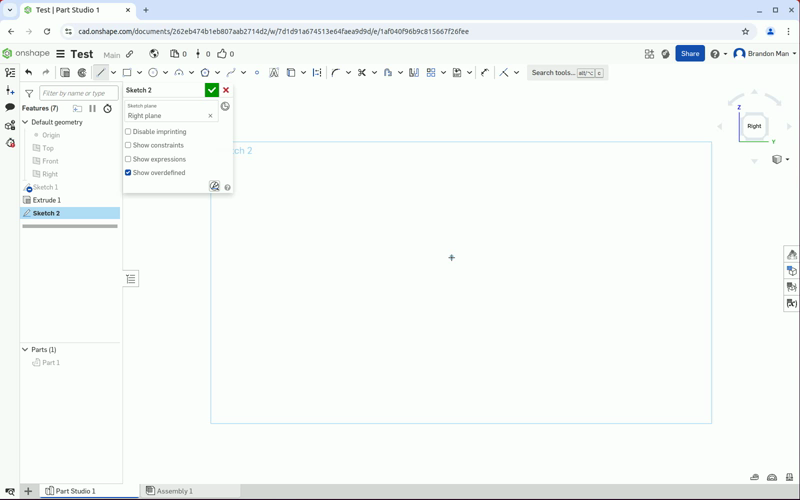
mouse_move(481, 257)
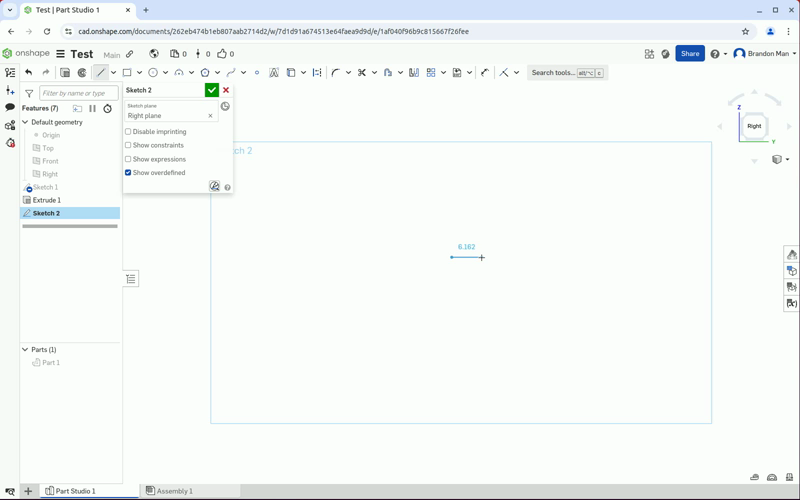
mouse_move(471, 257)
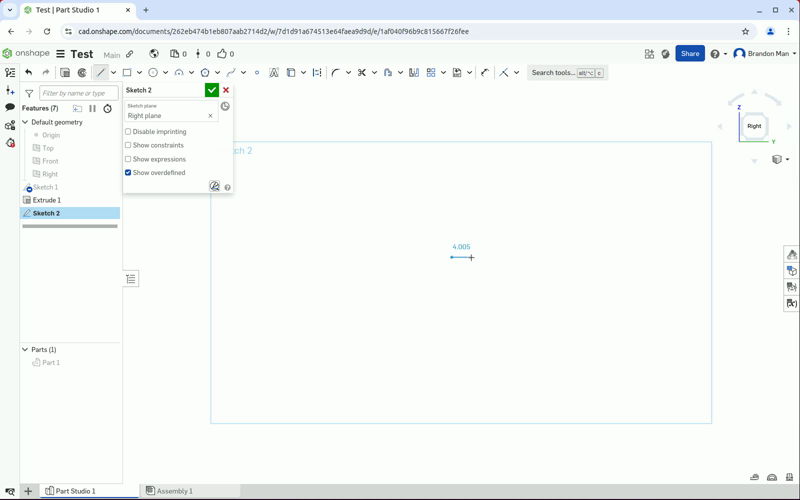
click(471, 257)
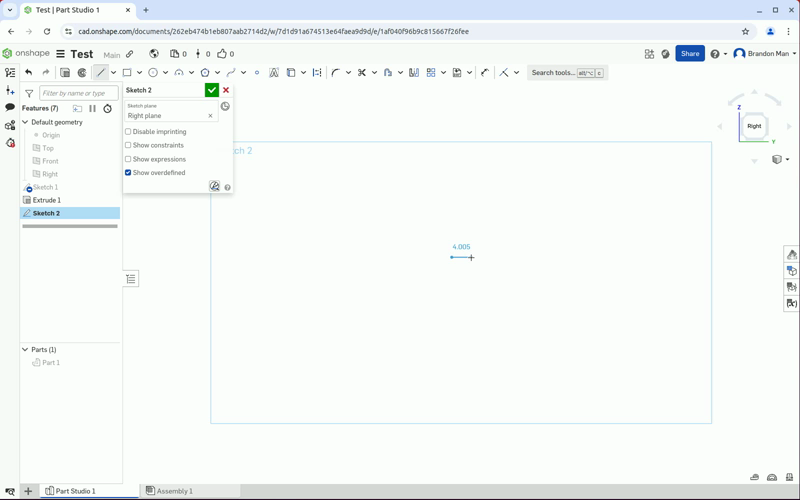
key_up(shift)
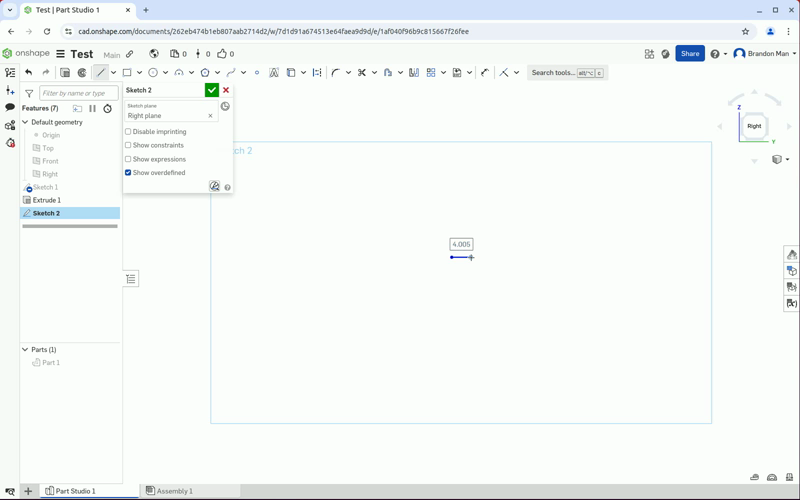
key_down(shift)
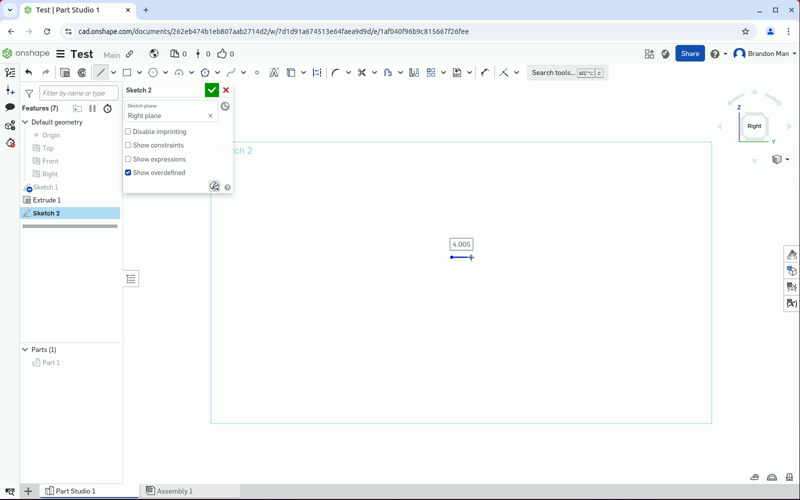
mouse_move(501, 257)
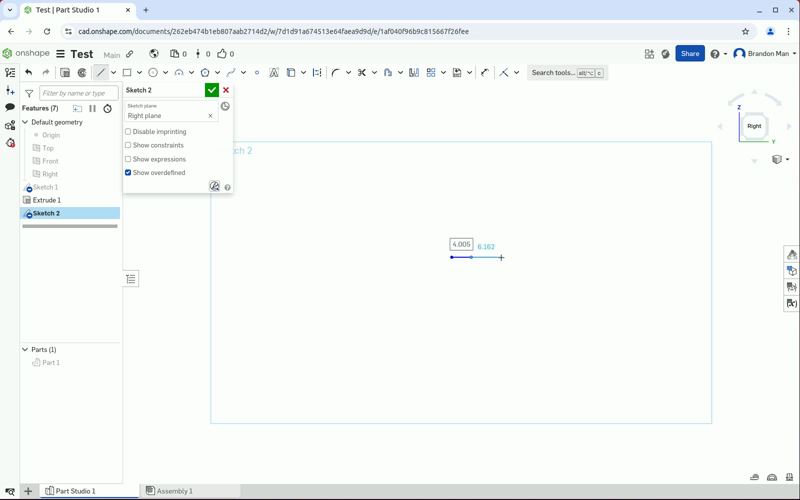
mouse_move(463, 201)
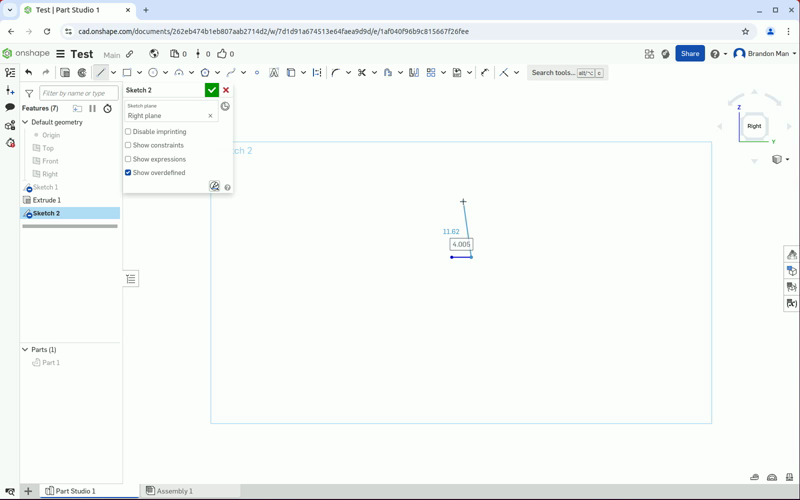
click(463, 201)
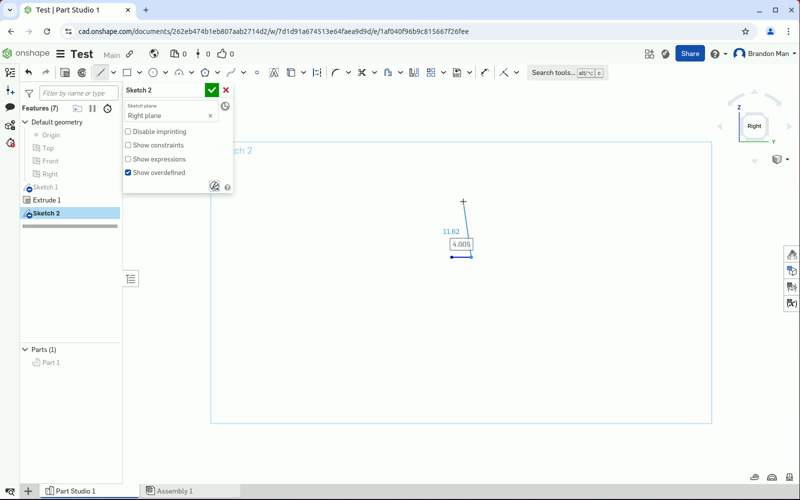
key_up(shift)
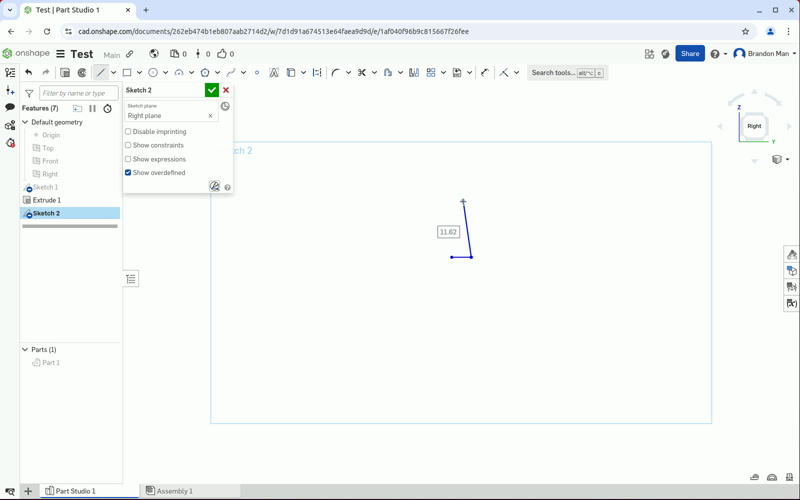
key_down(shift)
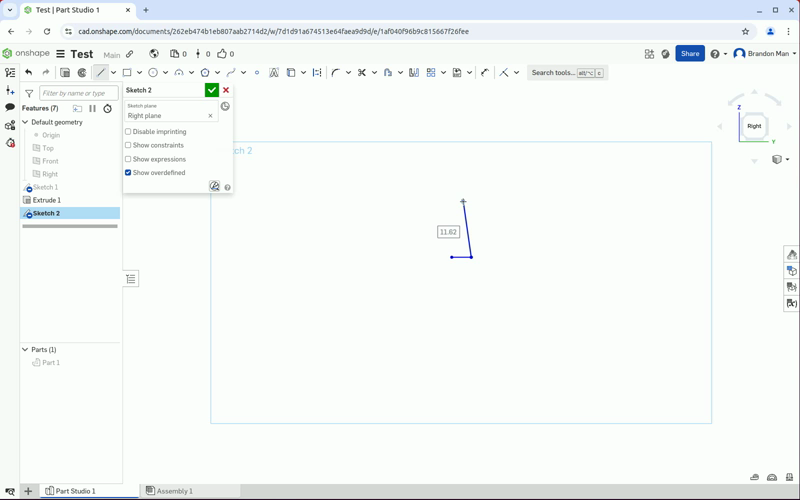
mouse_move(493, 201)
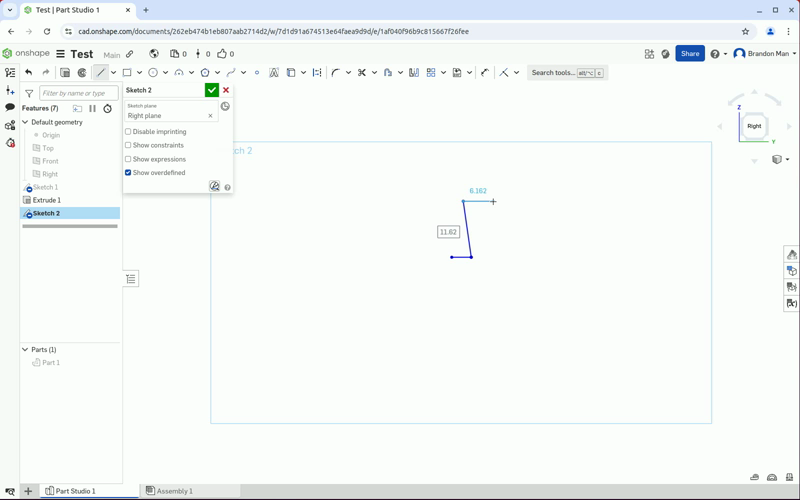
mouse_move(459, 201)
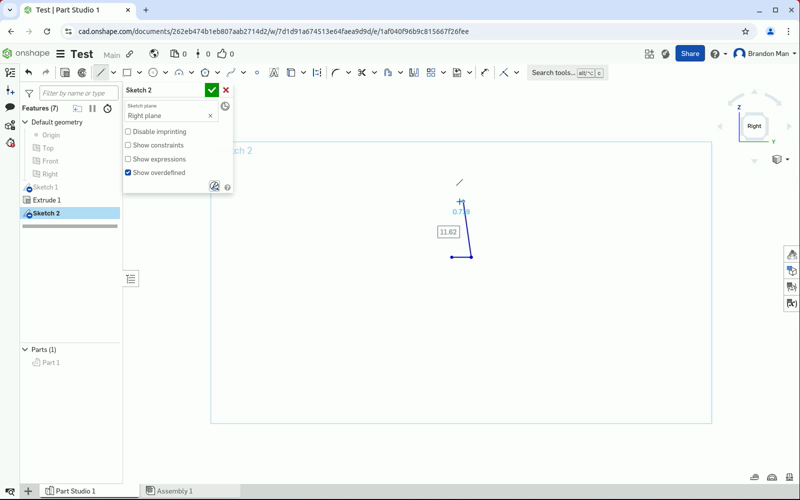
scroll(6)
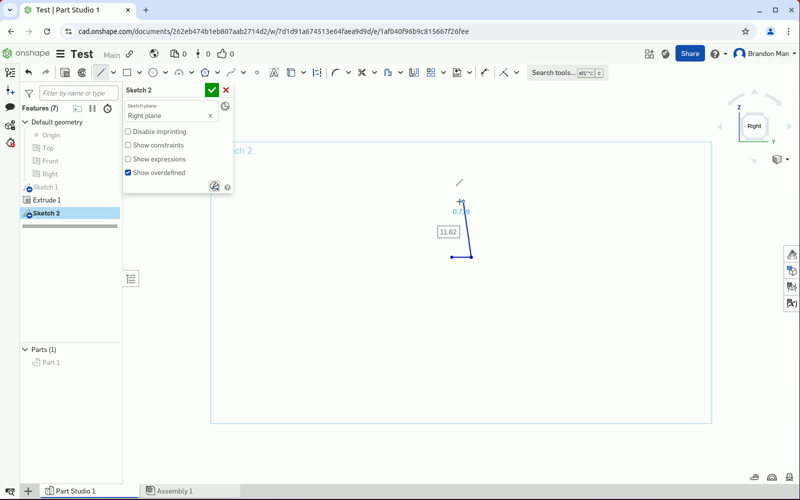
scroll(6)
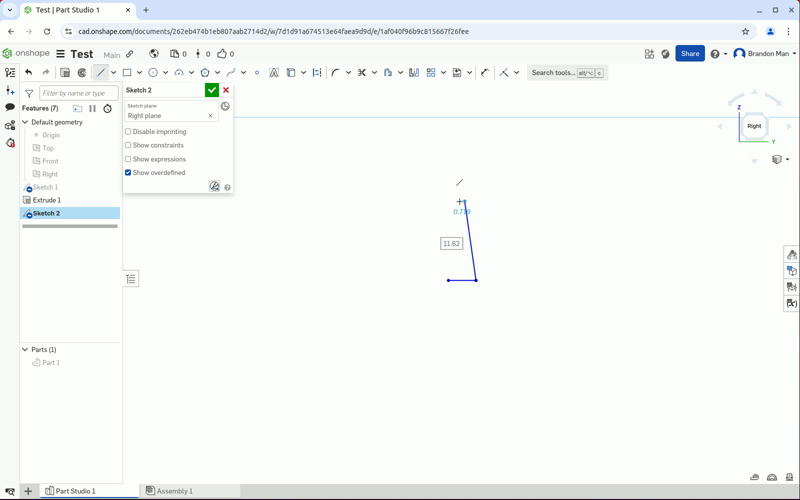
scroll(6)
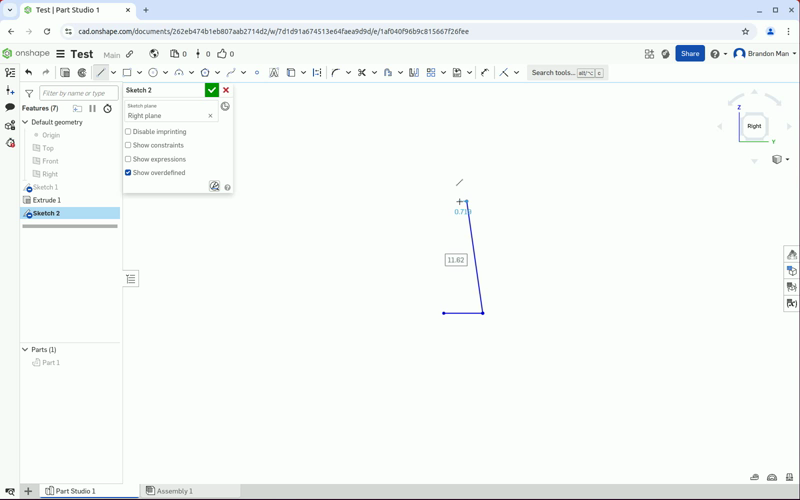
scroll(6)
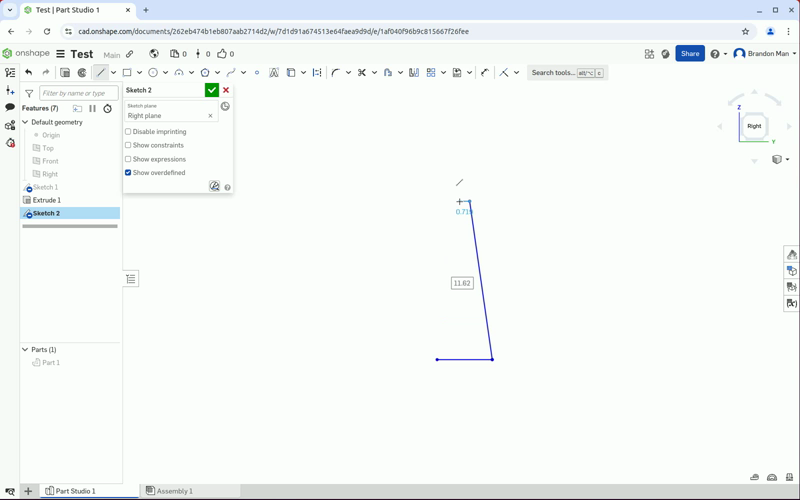
scroll(6)
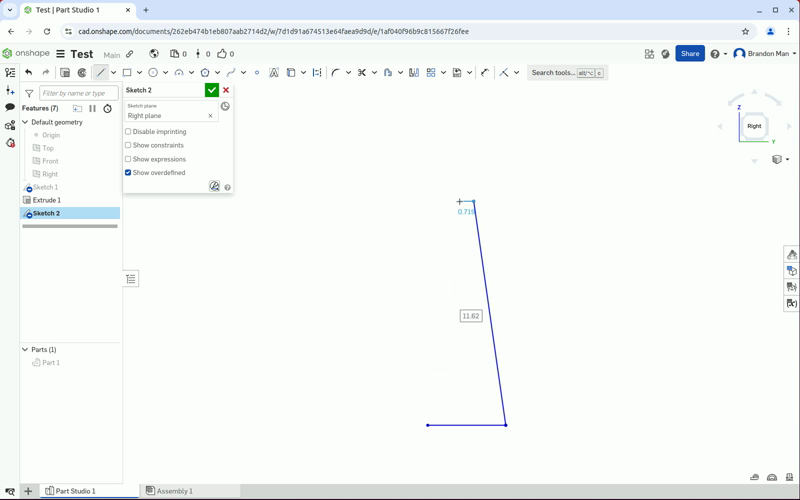
scroll(6)
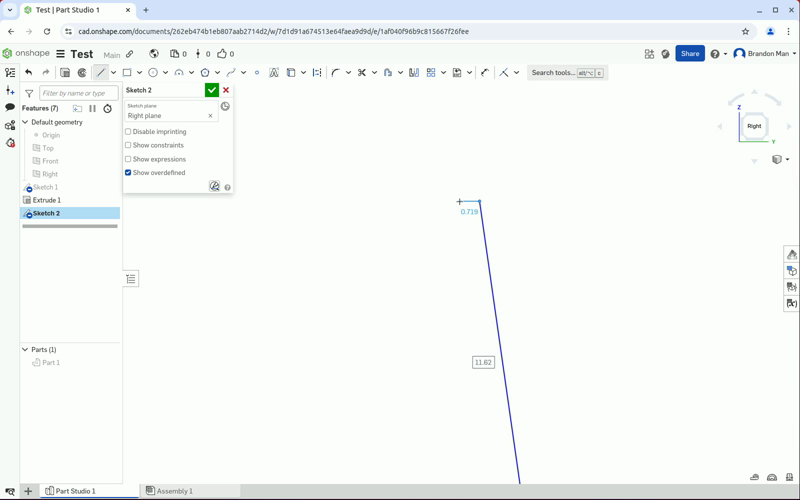
scroll(6)
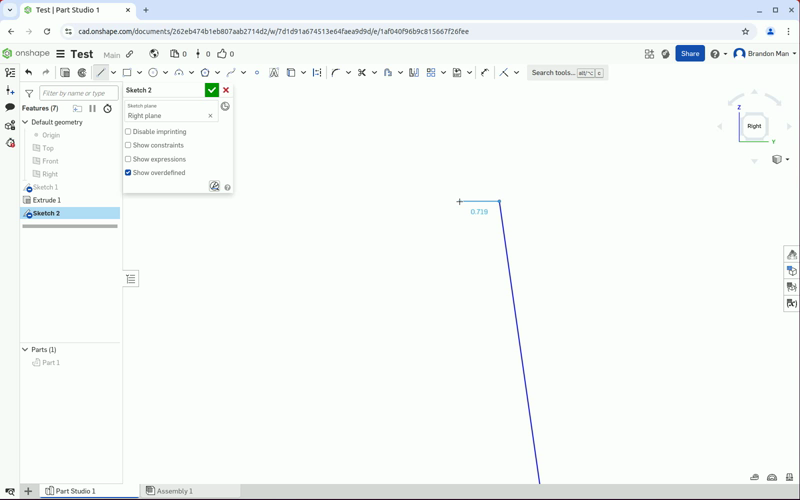
click(459, 201)
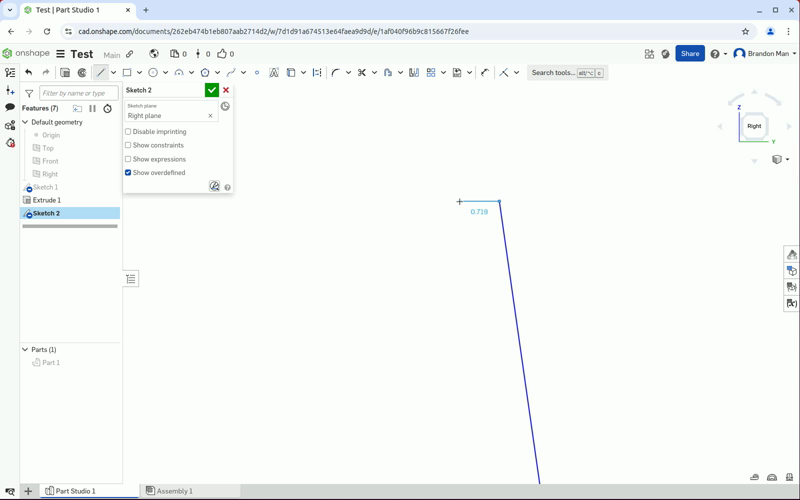
scroll(-6)
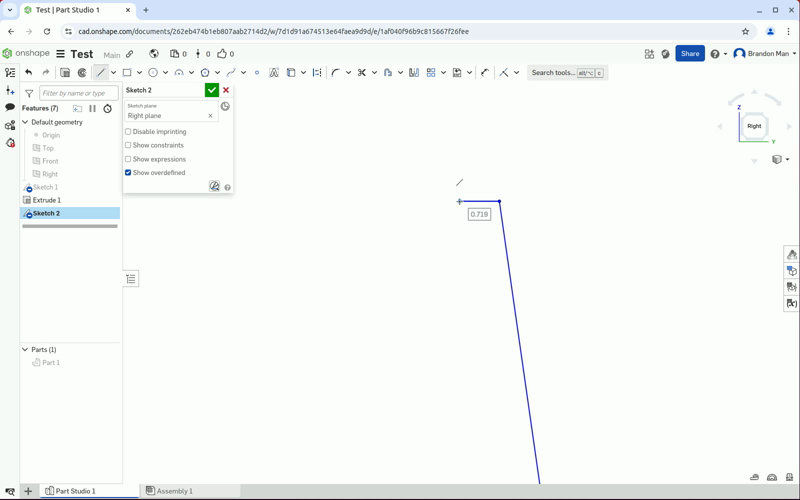
scroll(-6)
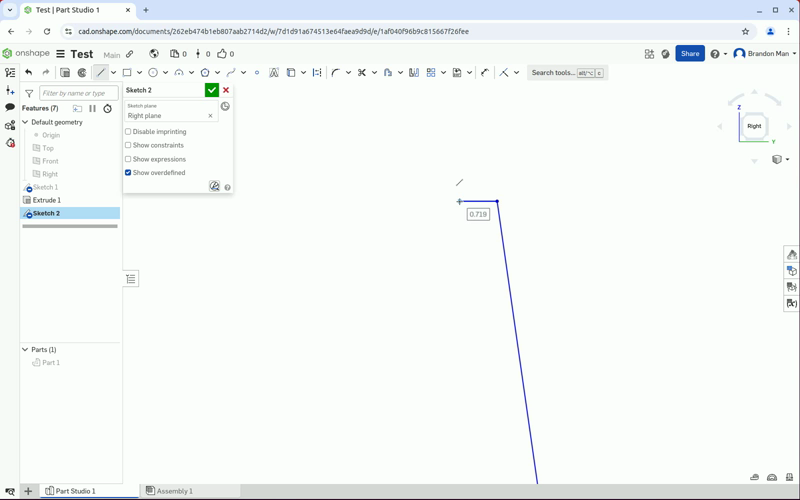
scroll(-6)
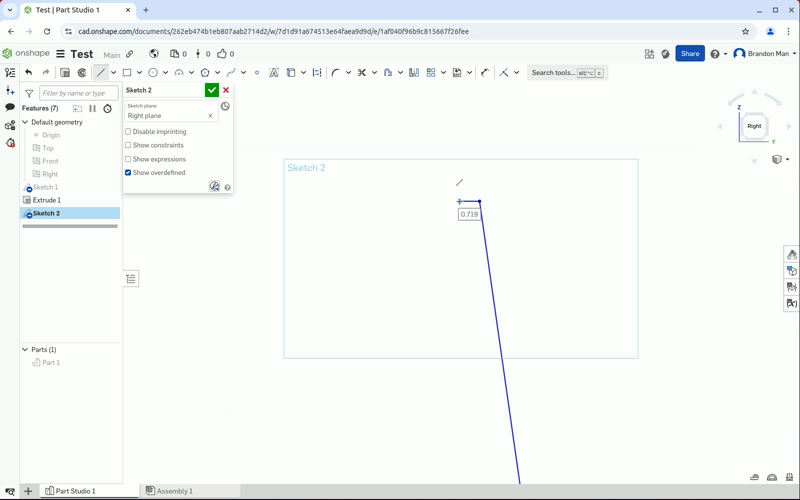
scroll(-6)
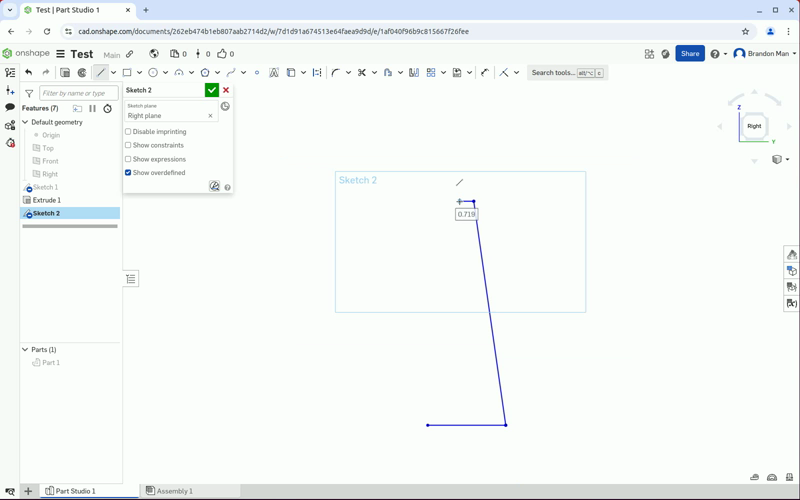
scroll(-6)
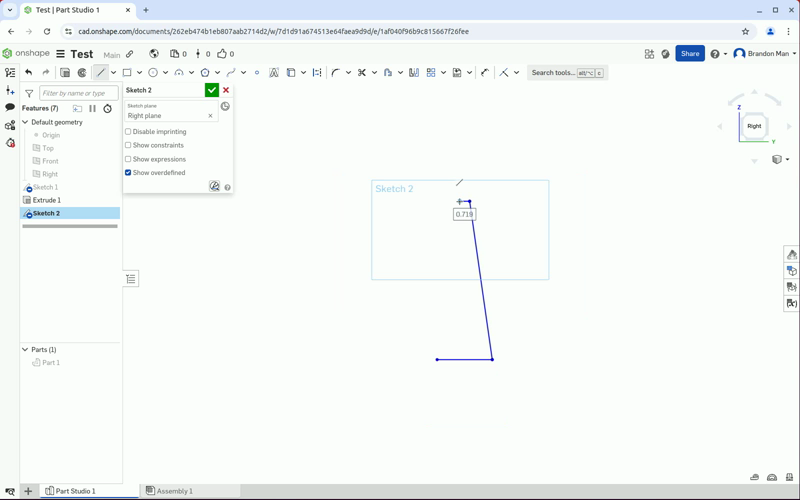
scroll(-6)
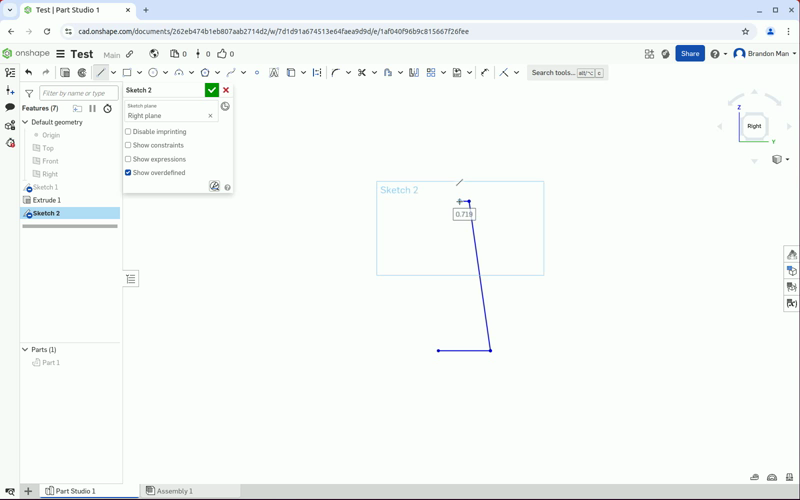
scroll(-6)
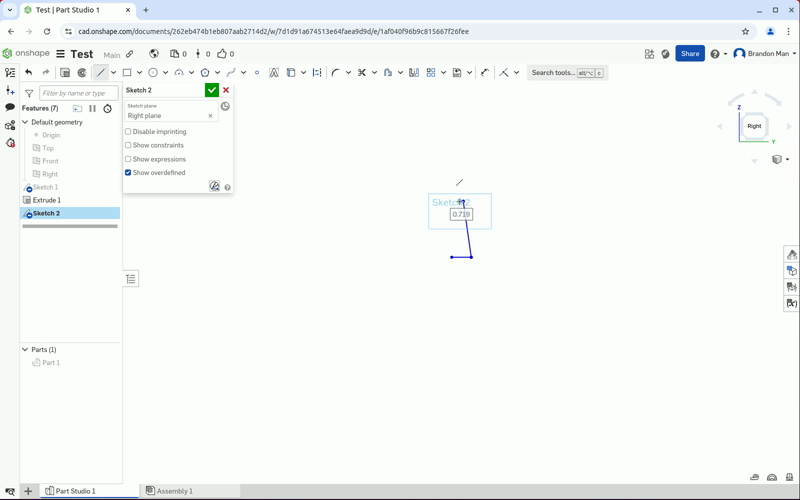
key_up(shift)
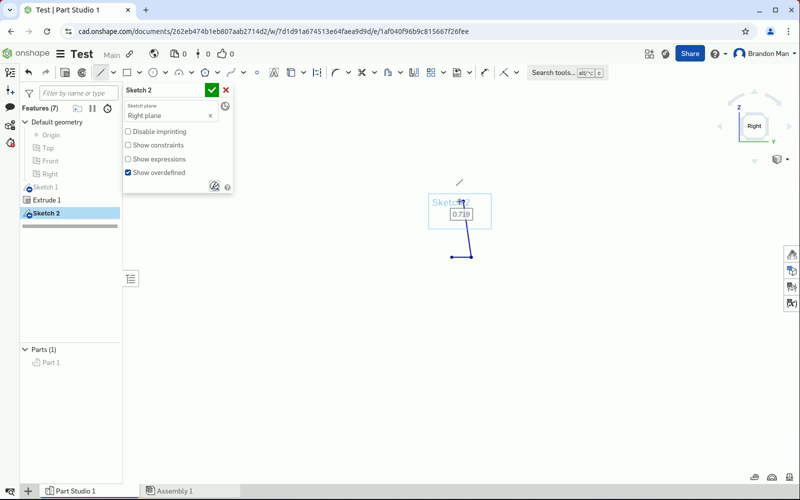
mouse_move(489, 201)
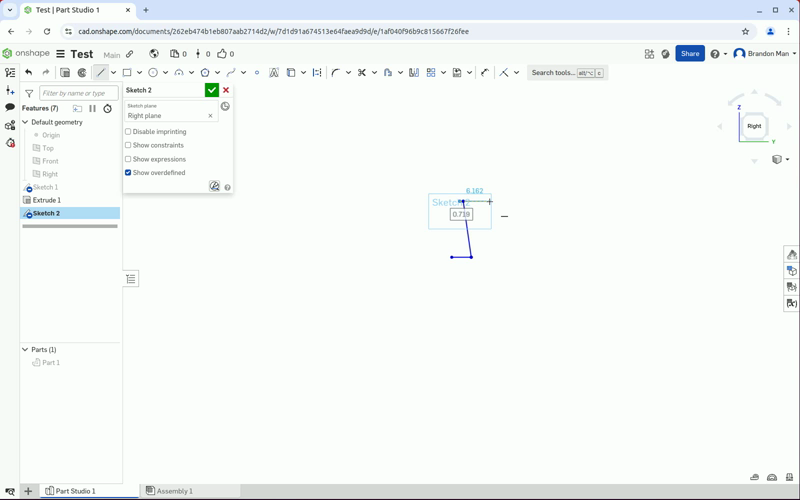
key_down(shift)
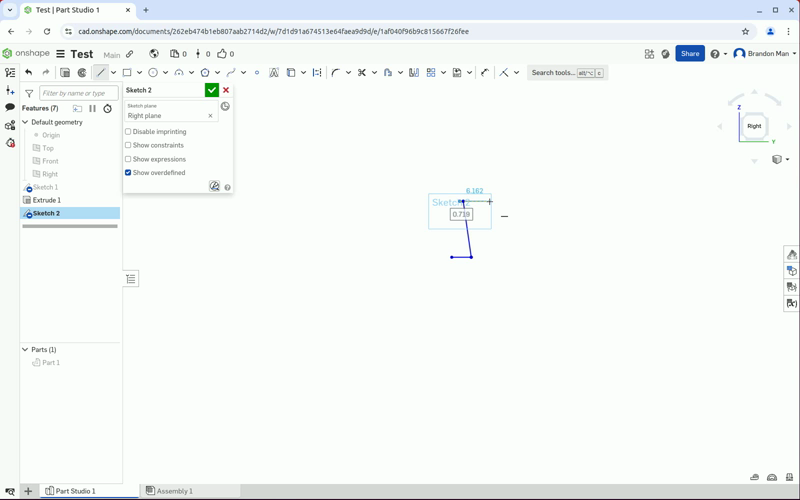
mouse_move(451, 257)
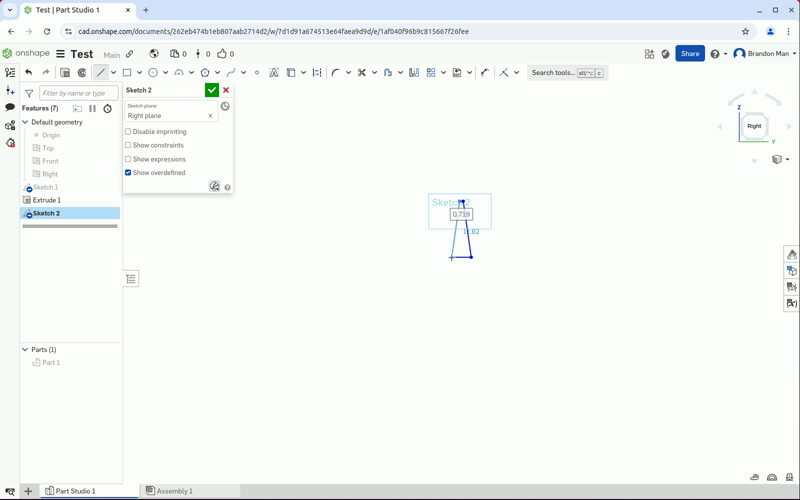
key_up(shift)
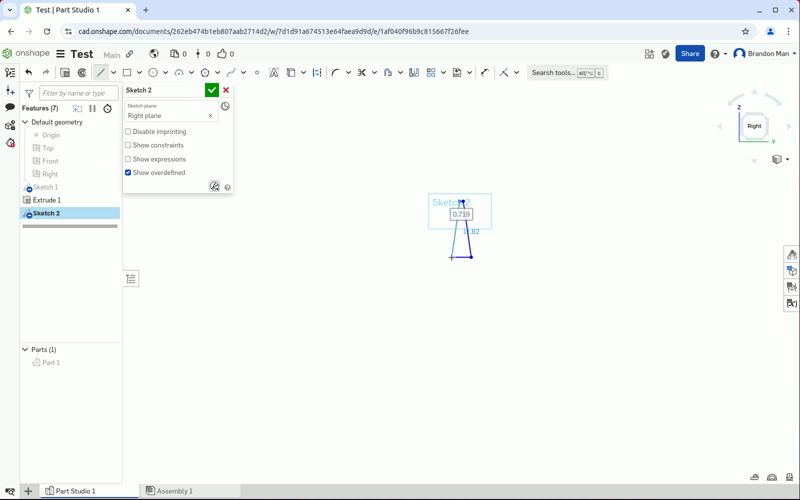
click(451, 257)
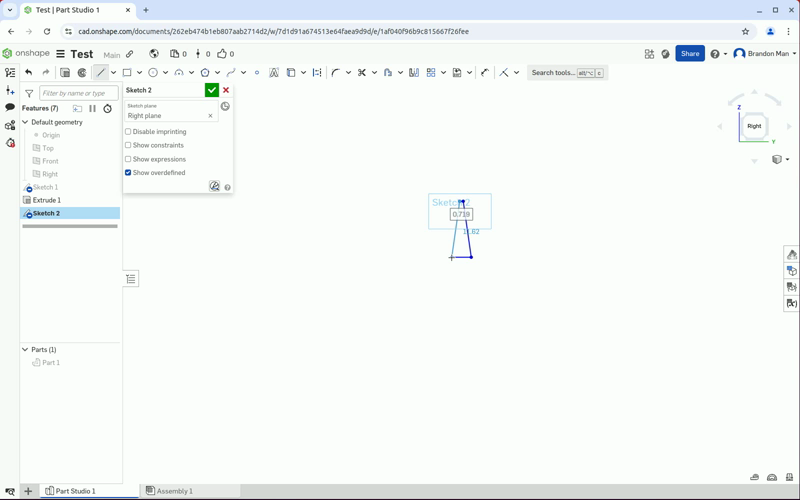
key(esc)
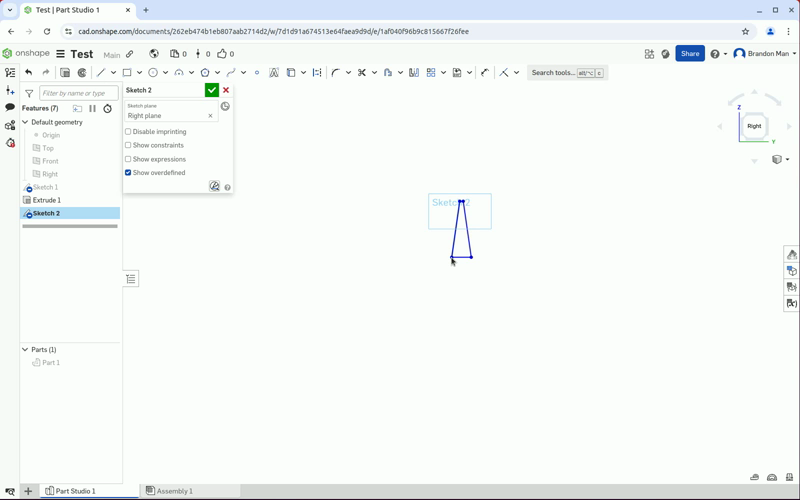
mouse_move(464, 222)
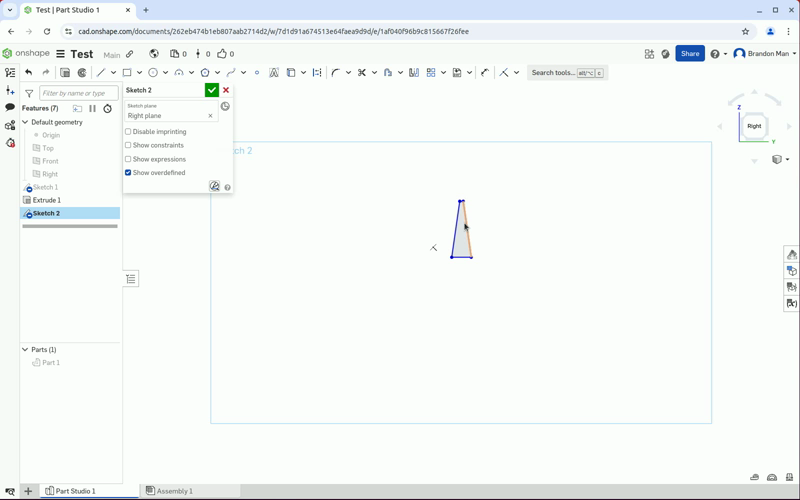
scroll(6)
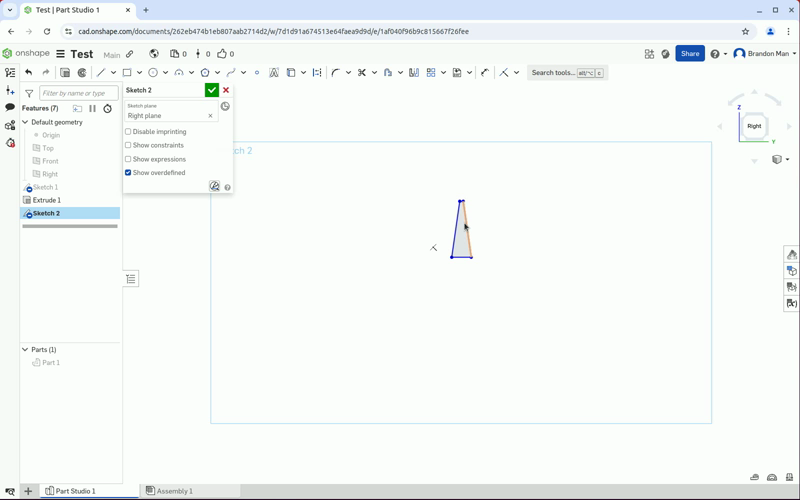
scroll(6)
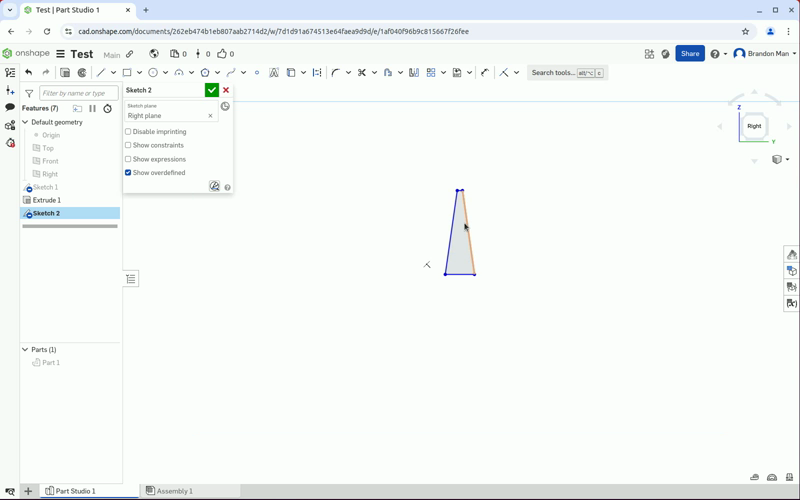
scroll(6)
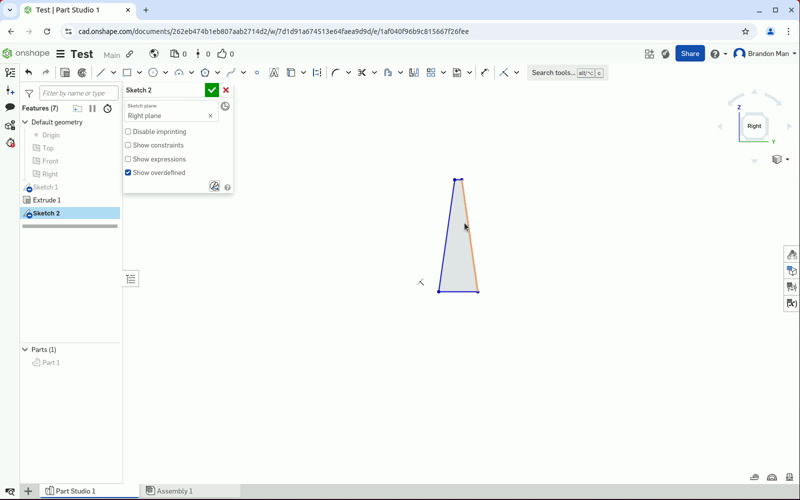
scroll(6)
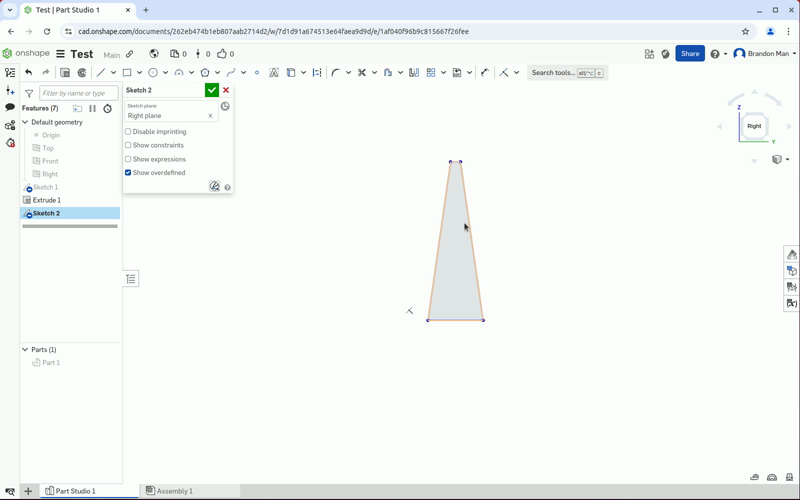
scroll(6)
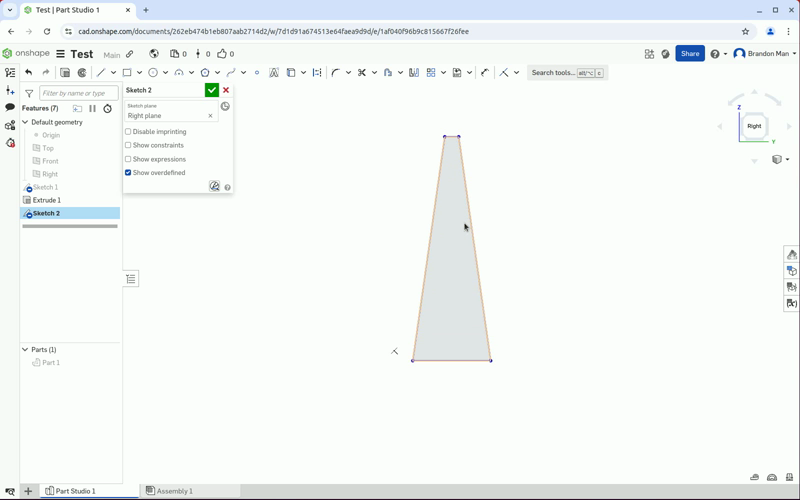
scroll(6)
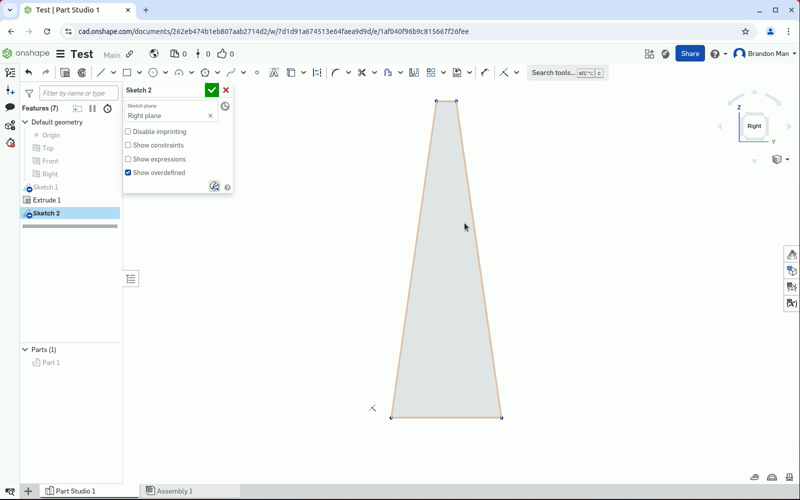
scroll(6)
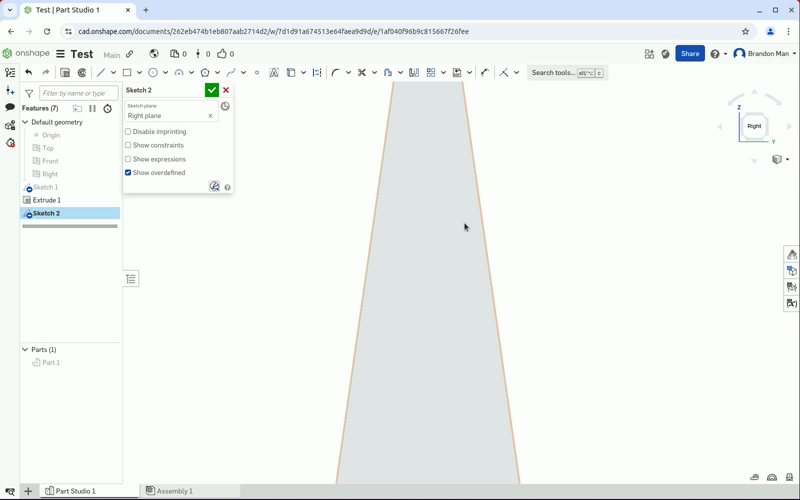
click(464, 222)
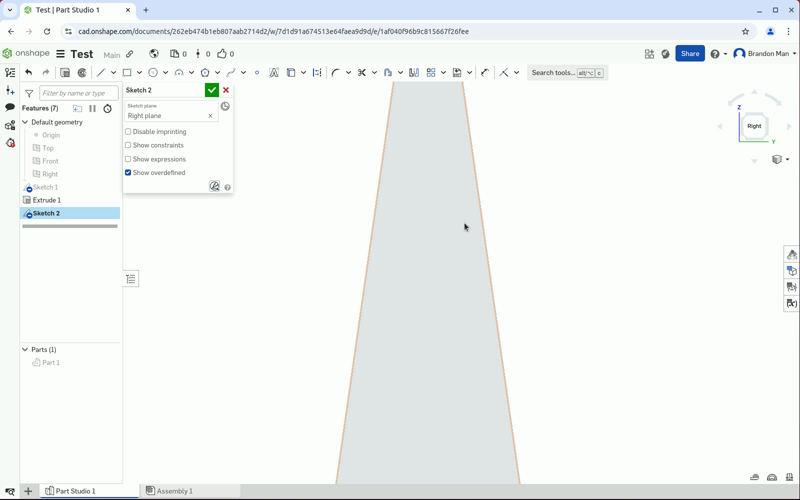
scroll(-6)
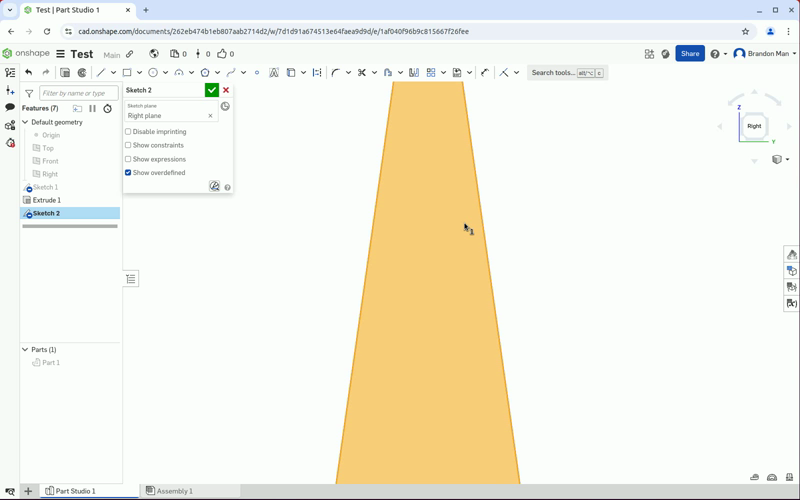
scroll(-6)
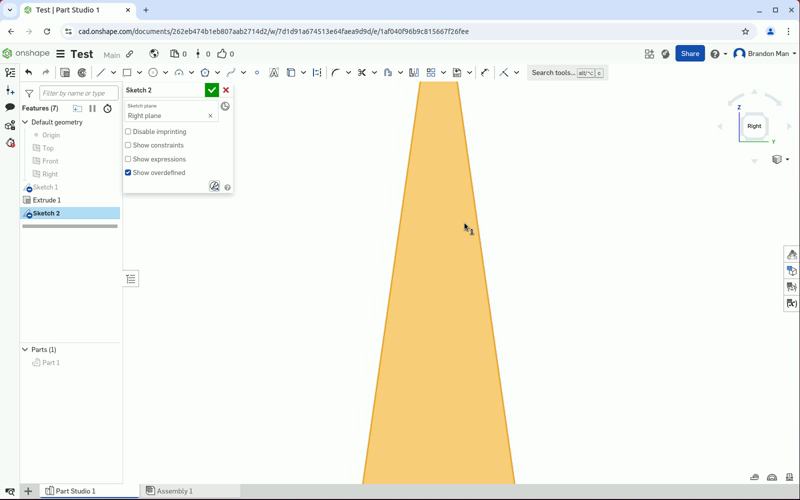
scroll(-6)
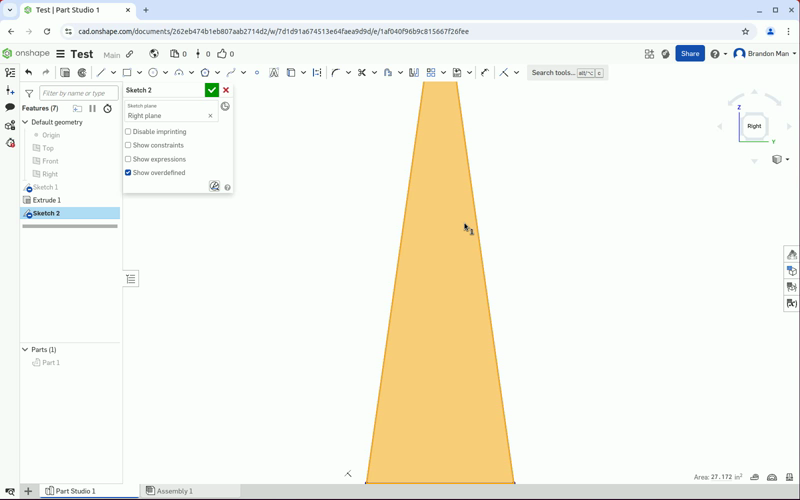
scroll(-6)
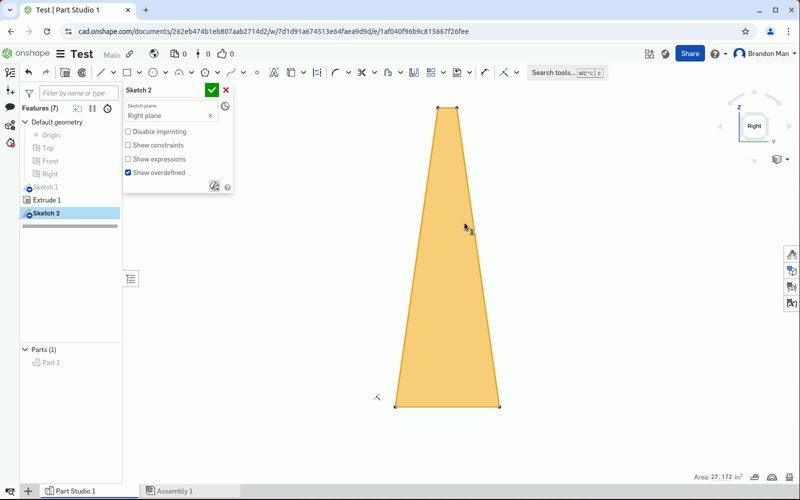
scroll(-6)
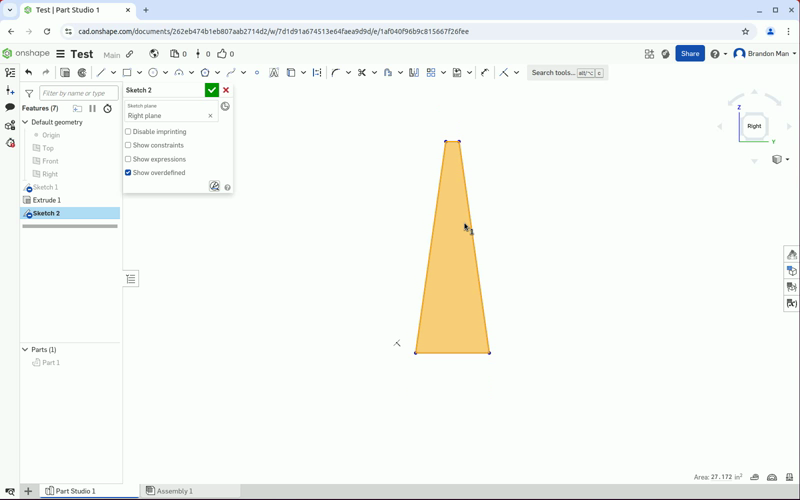
scroll(-6)
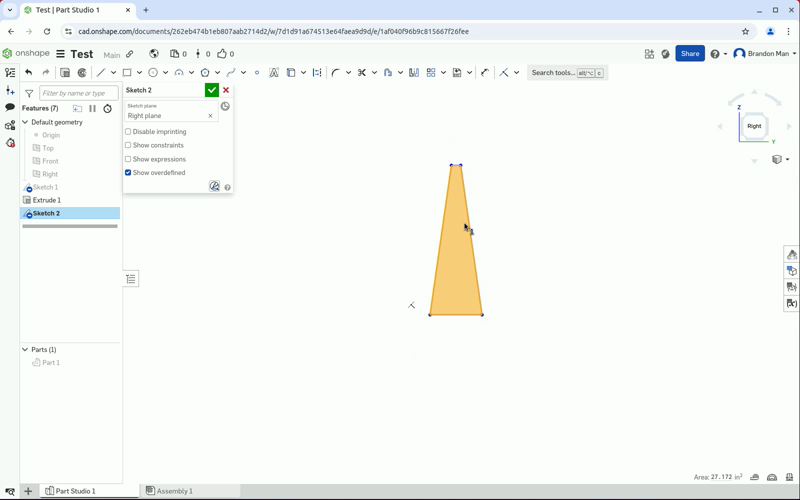
scroll(-6)
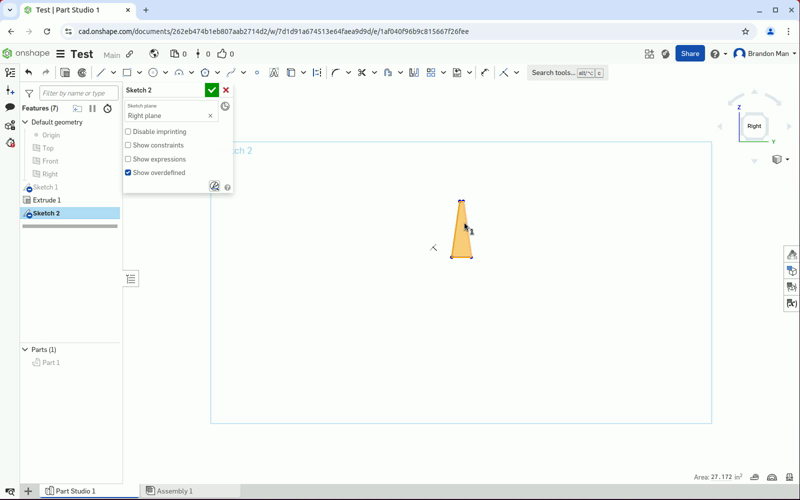
mouse_move(73, 352)
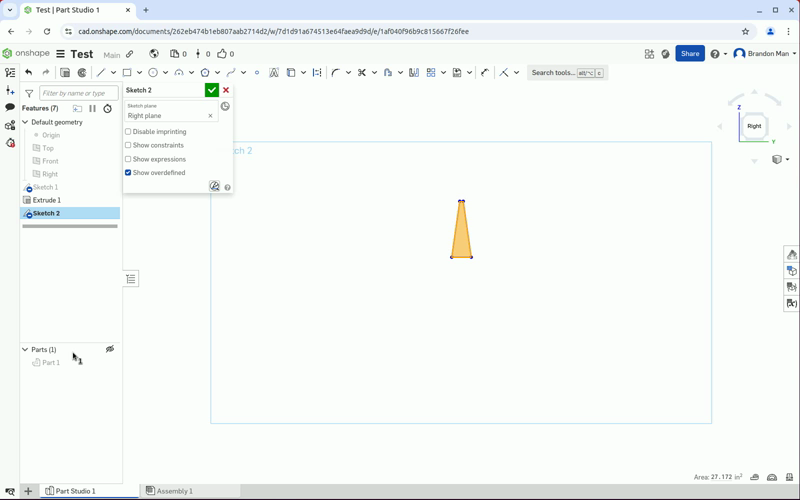
key(shift+y)
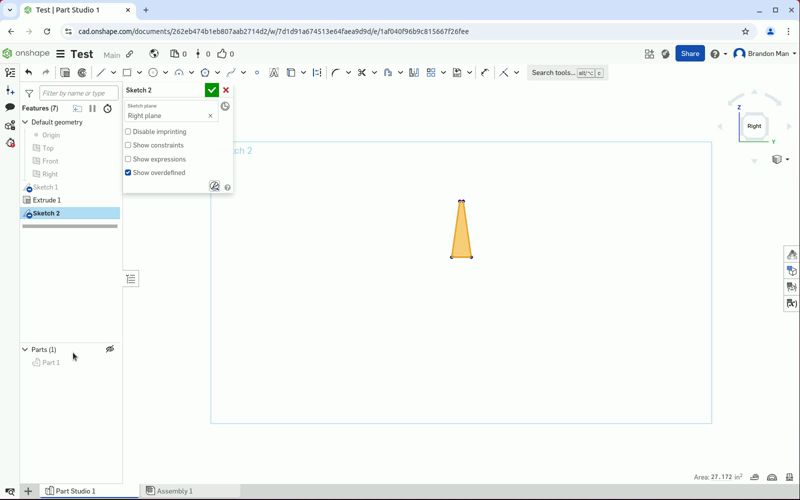
key(shift+e)
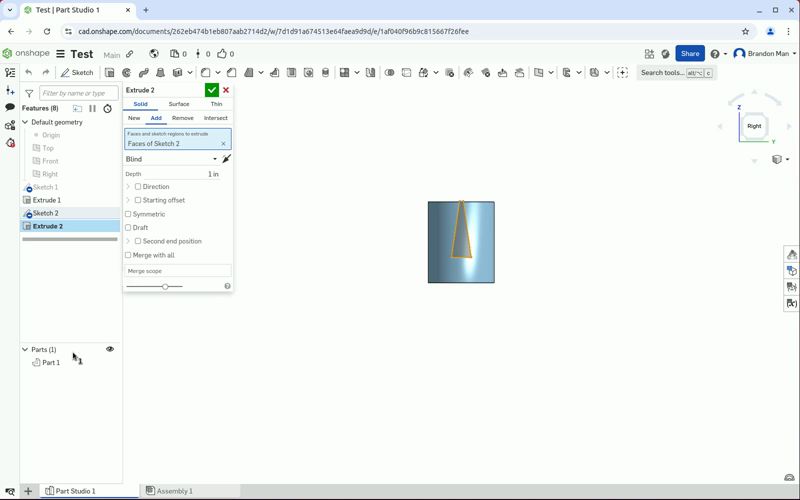
mouse_move(143, 106)
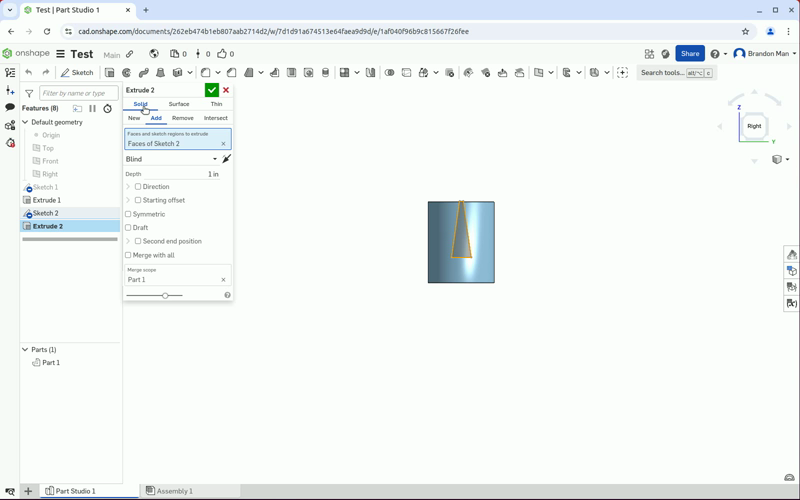
click(143, 106)
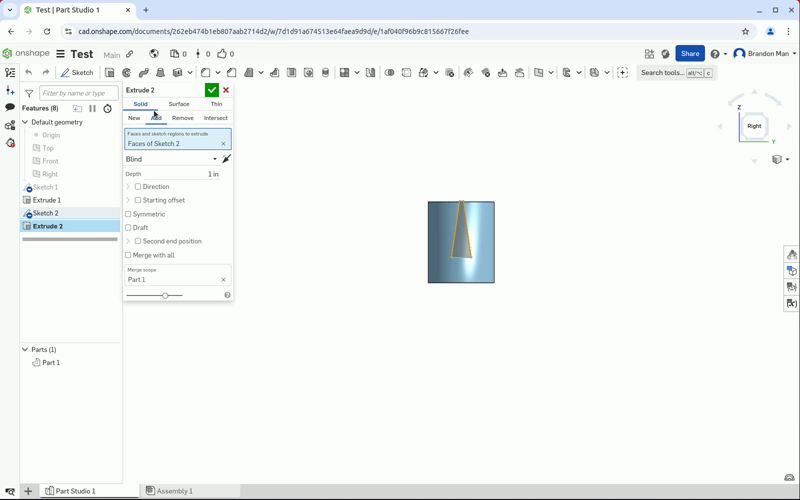
mouse_move(186, 120)
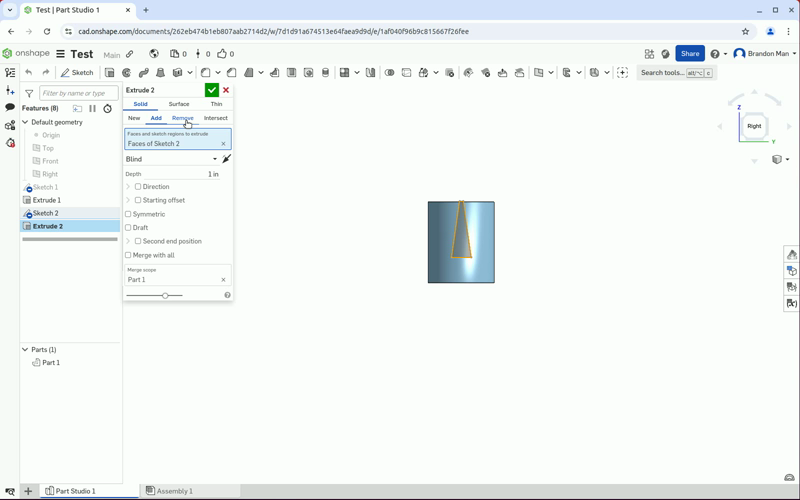
click(186, 120)
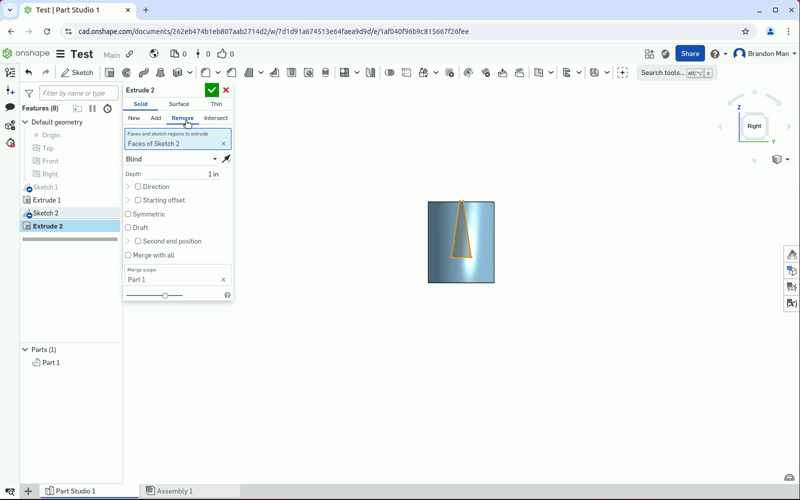
key(tab, 4)
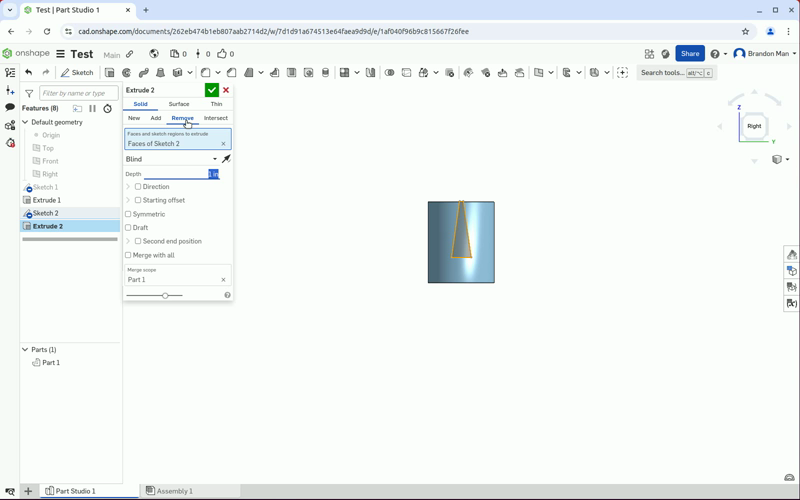
text(16.368)
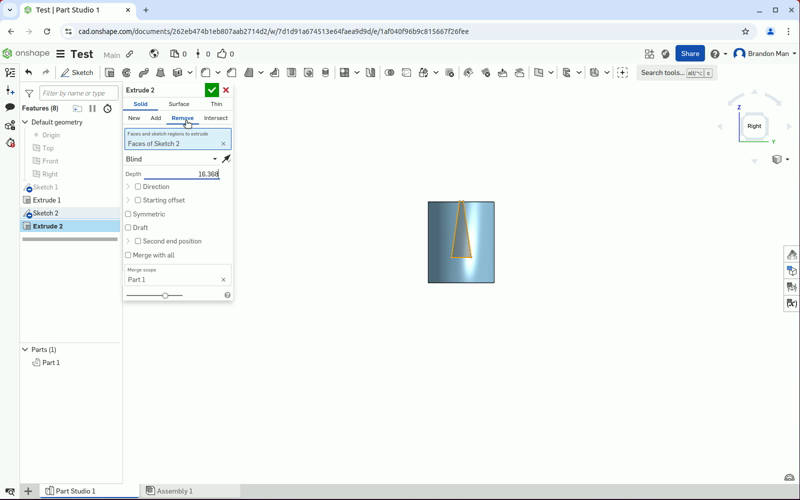
key(tab, 3)
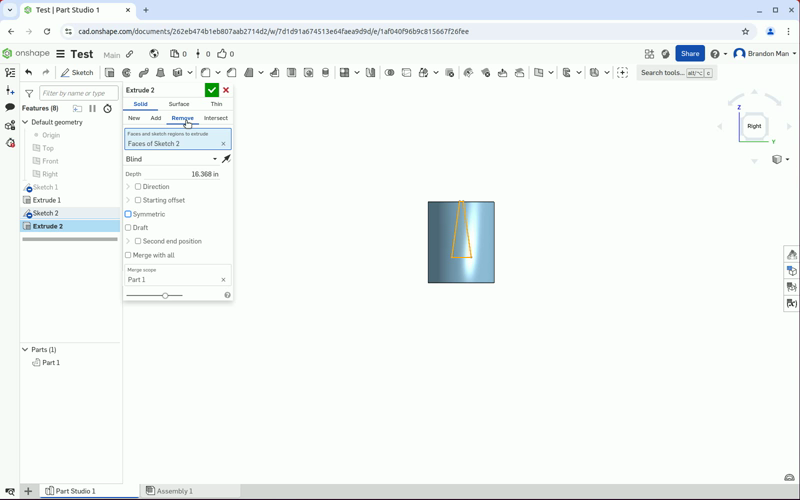
key(space)
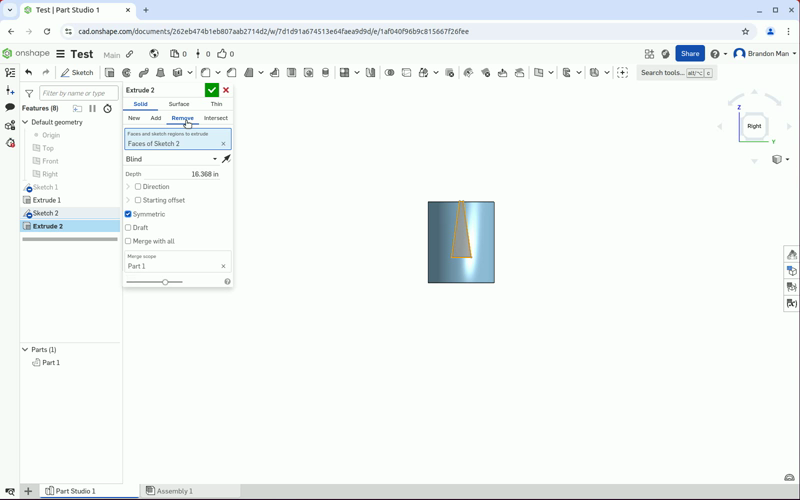
key(tab, 2)
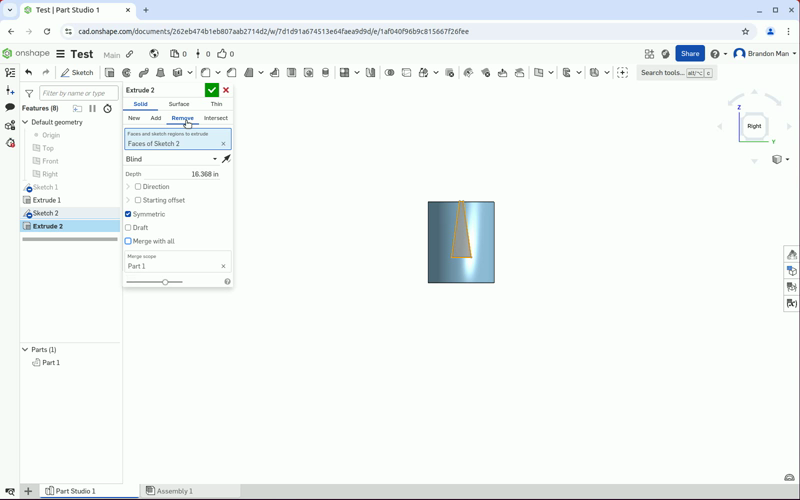
key(space)
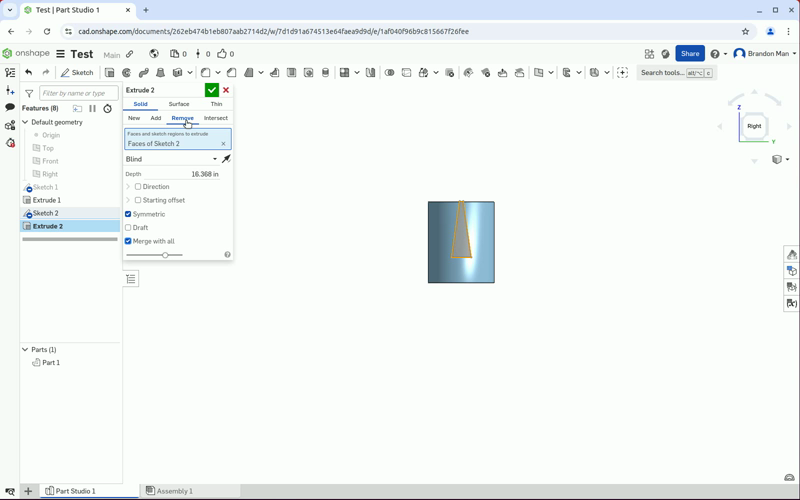
key(enter)
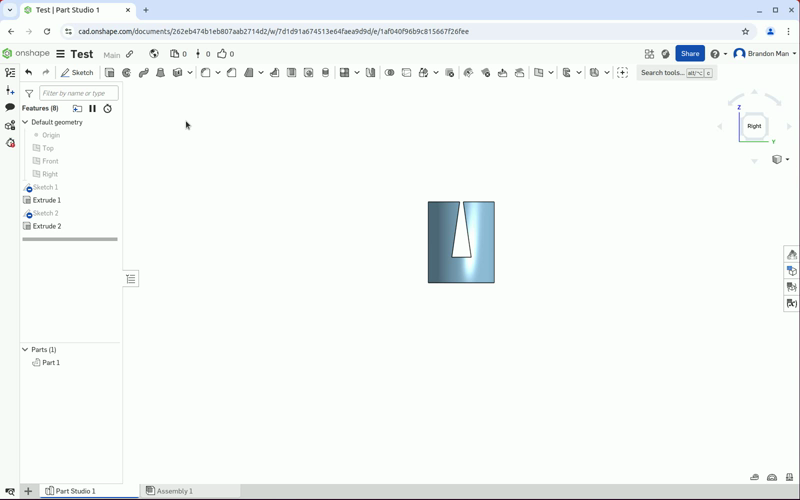
key(shift+h)
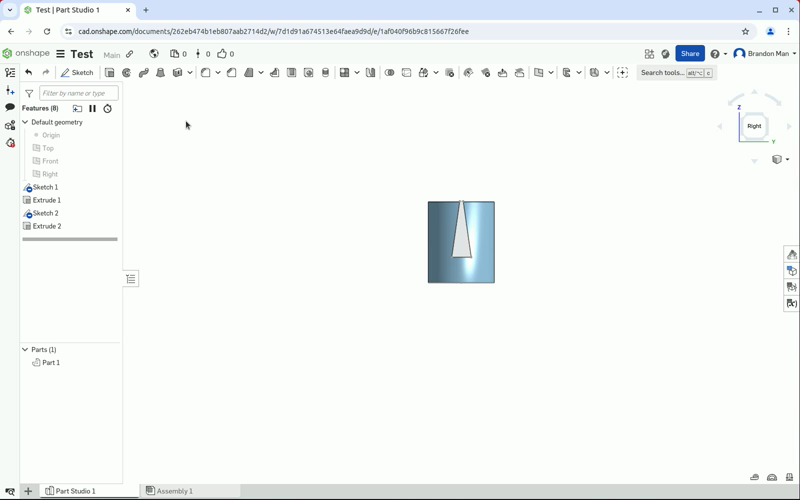
key(shift+h)
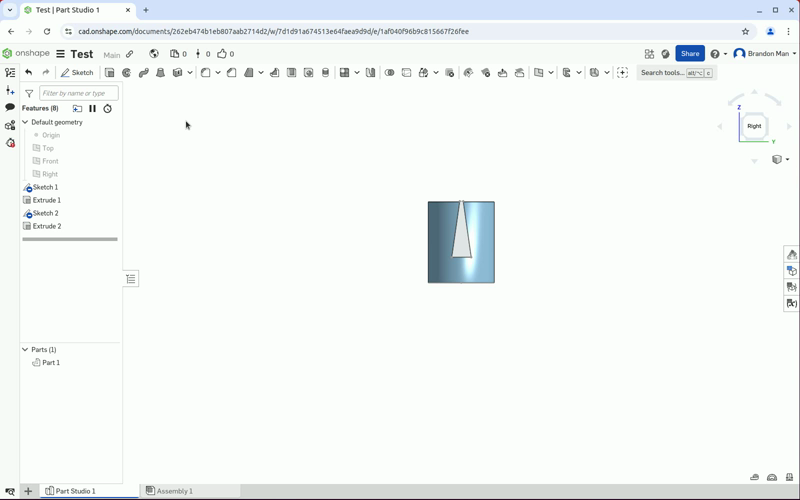
key(shift+7)
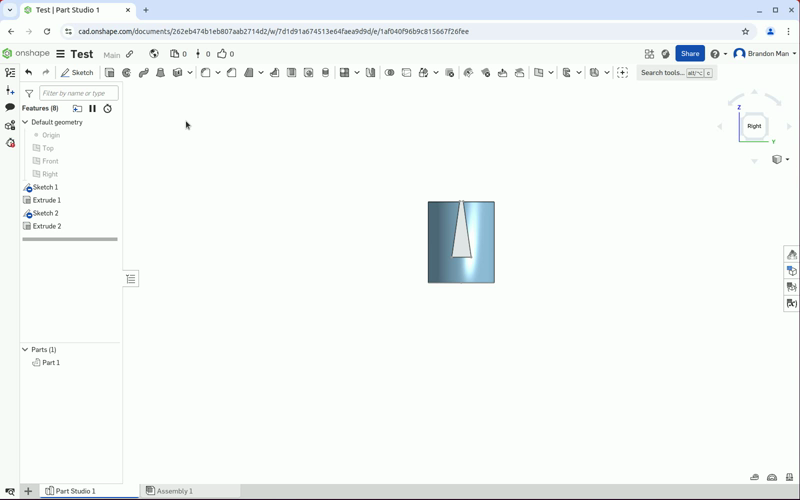
key(right, 2)
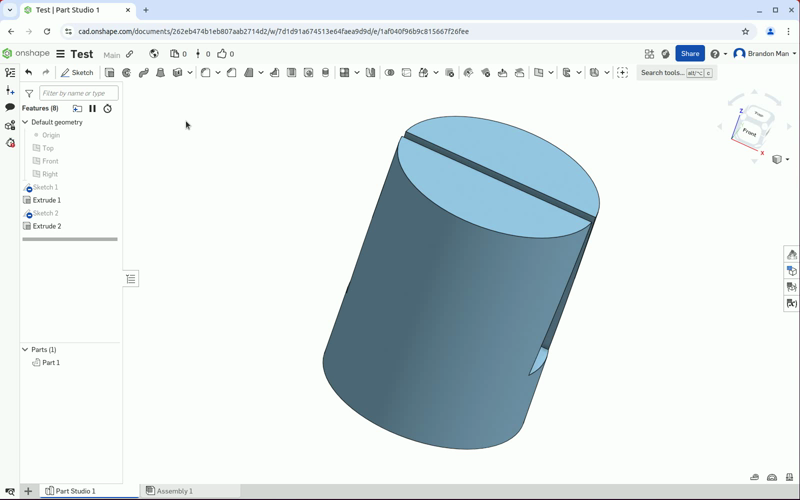
key(down, 2)
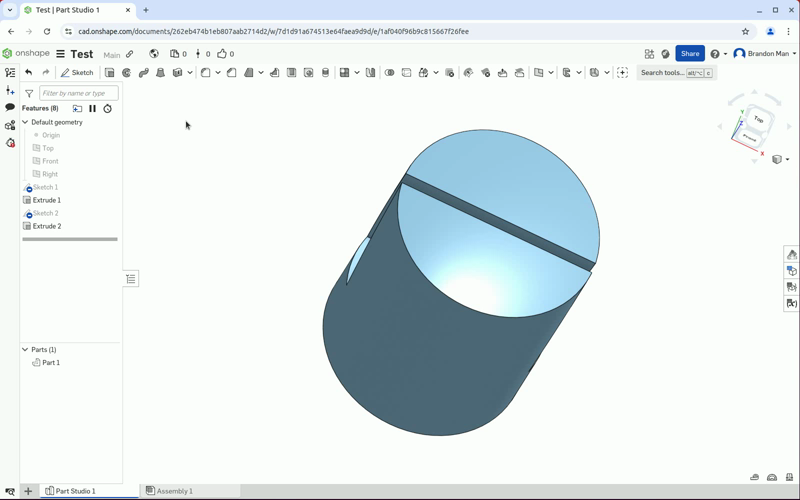
key(up, 2)
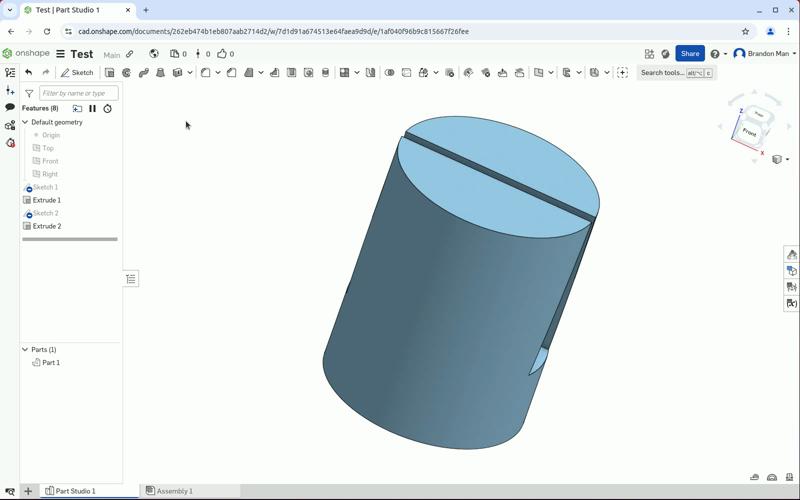
key(left, 2)
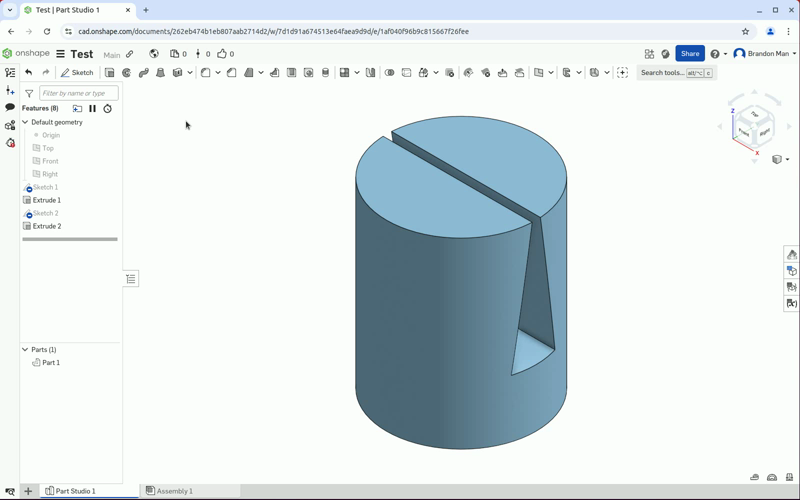
mouse_move(73, 189)
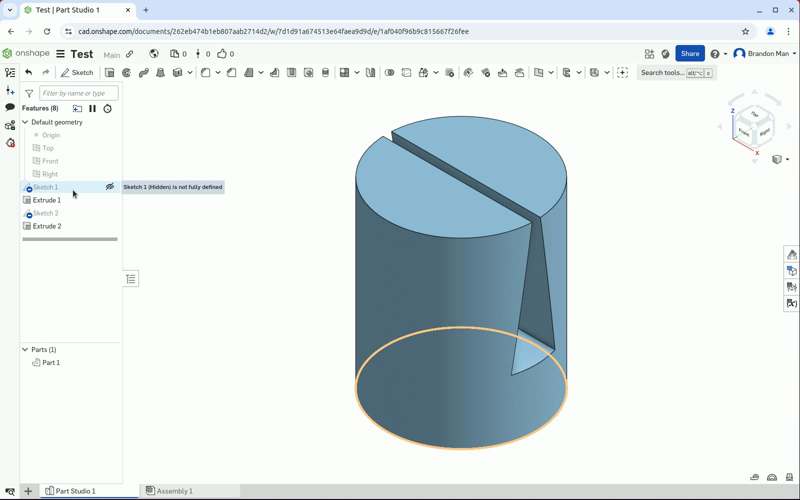
click(73, 189)